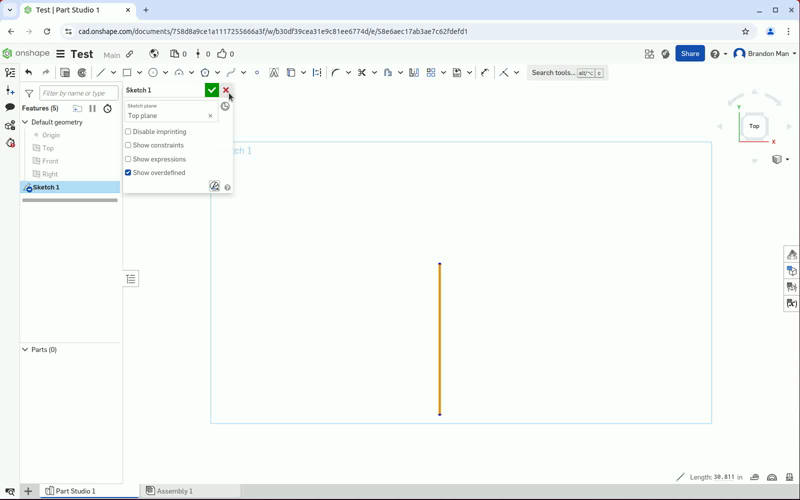
key(shift+h)
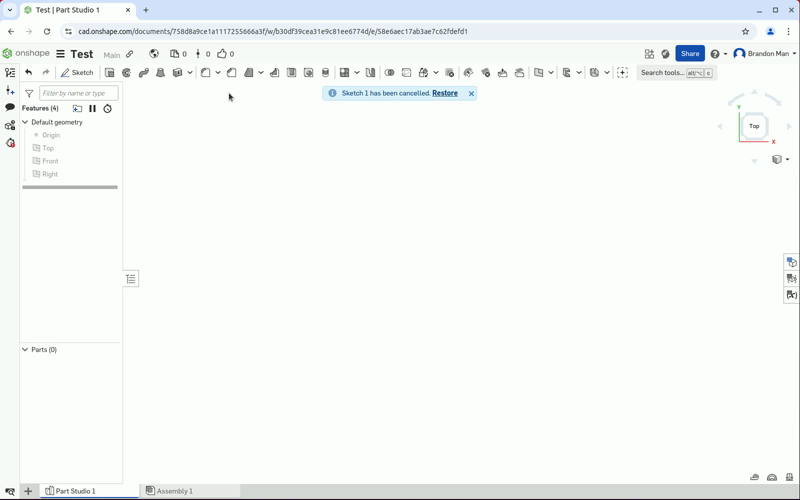
mouse_move(73, 352)
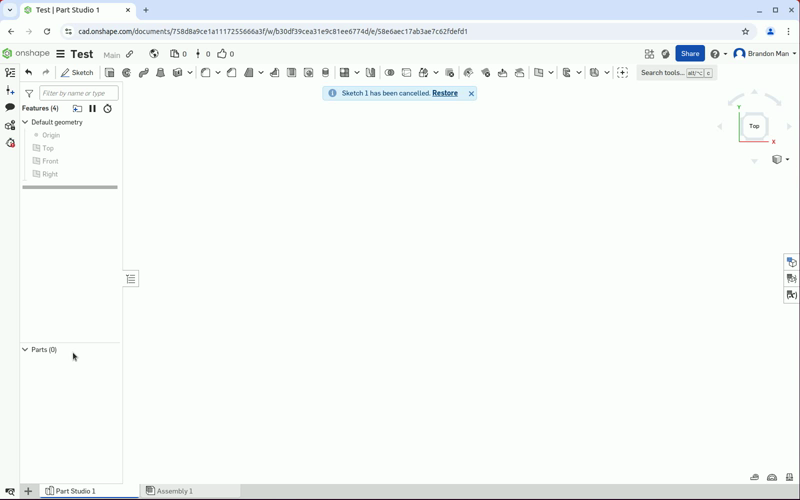
key(y)
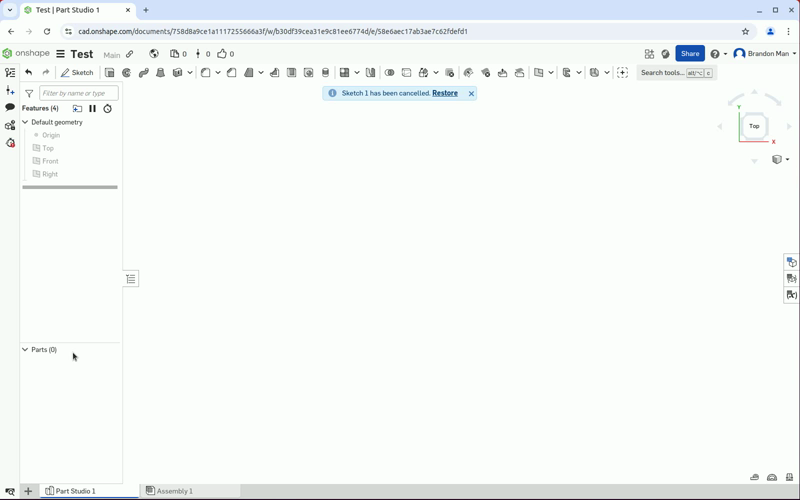
key(shift+p)
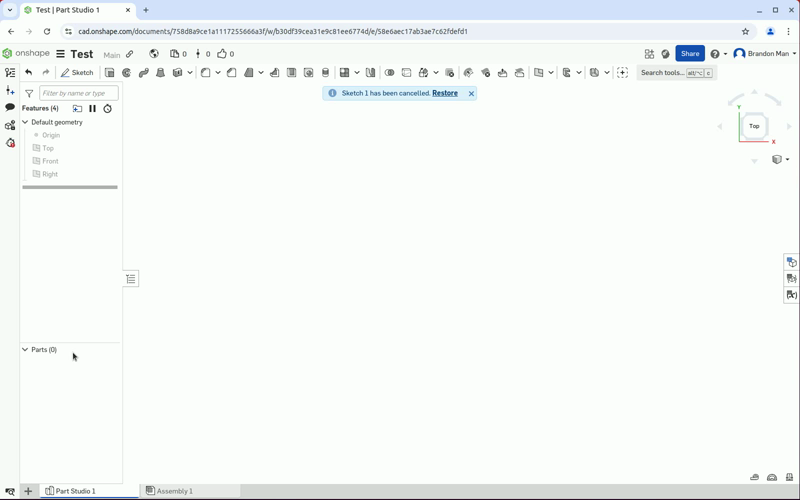
key(space)
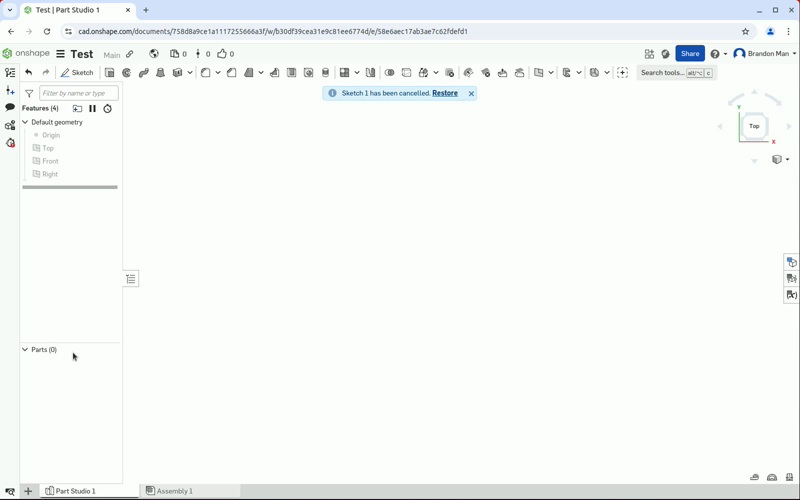
key_down(shift)
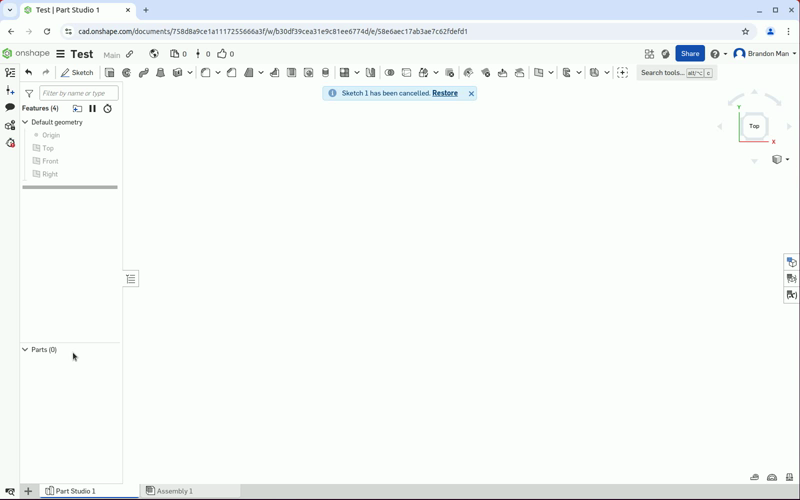
key(up)
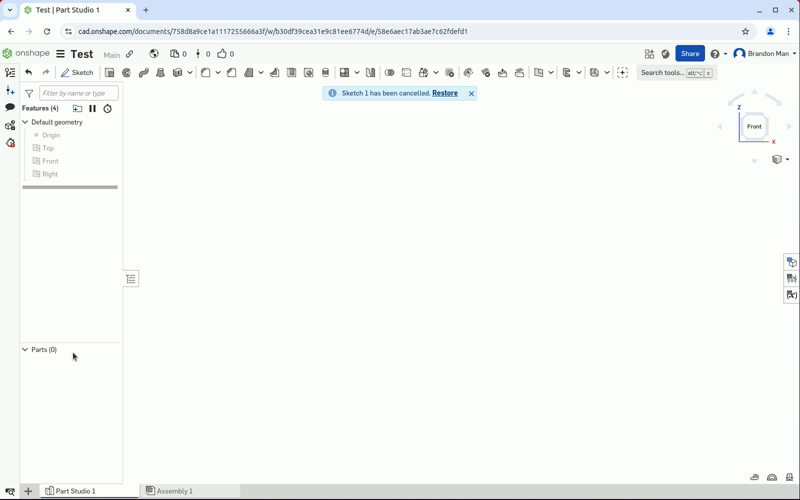
key_up(shift)
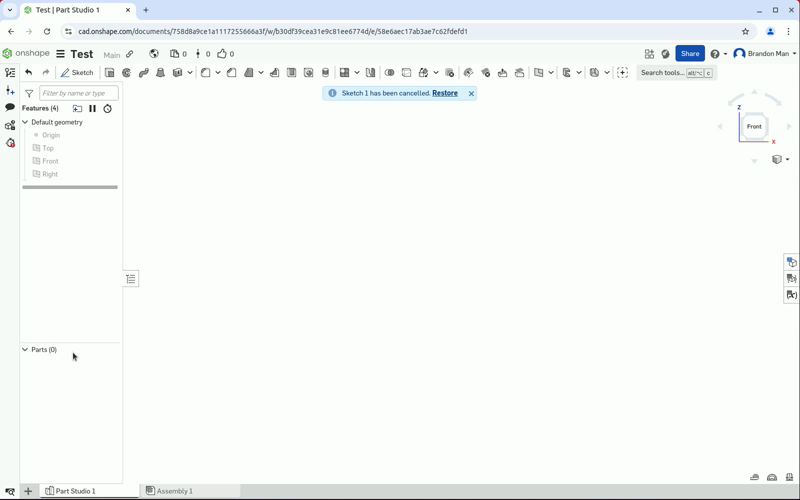
key(space)
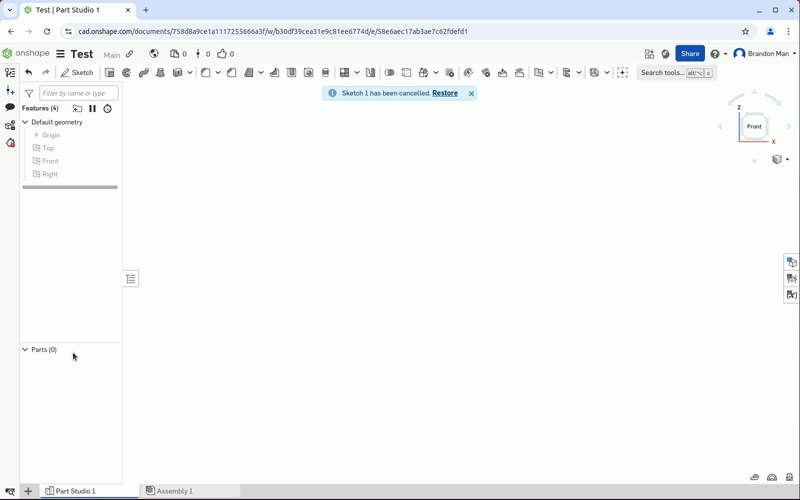
key_down(shift)
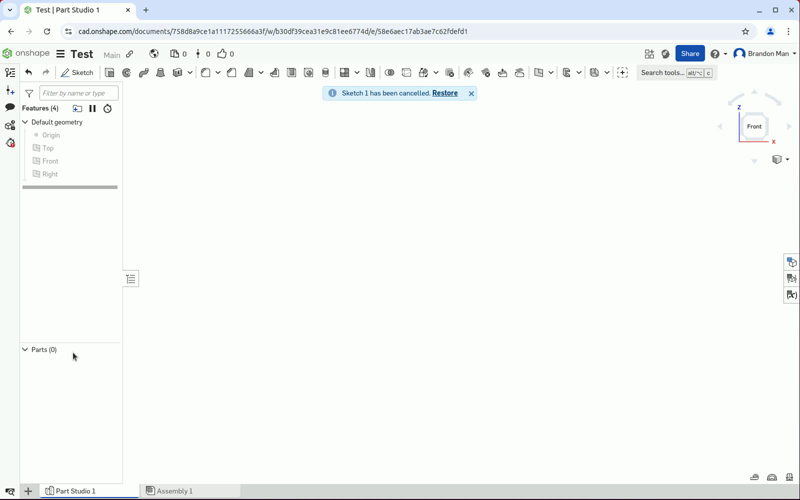
key(left)
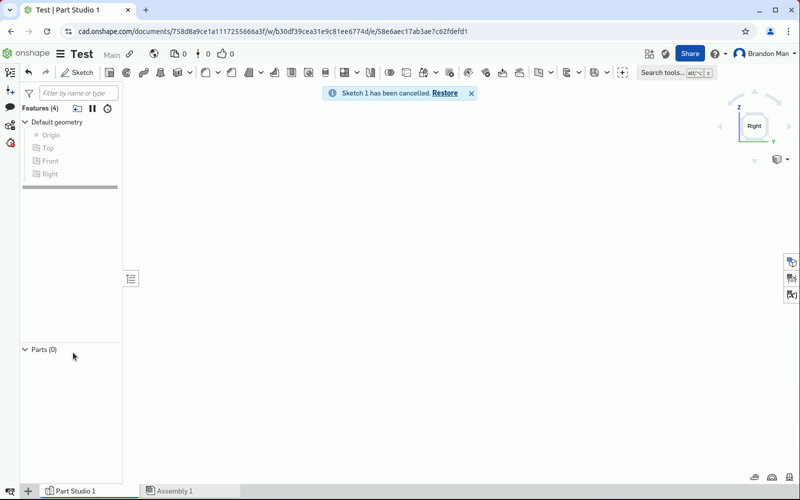
key_up(shift)
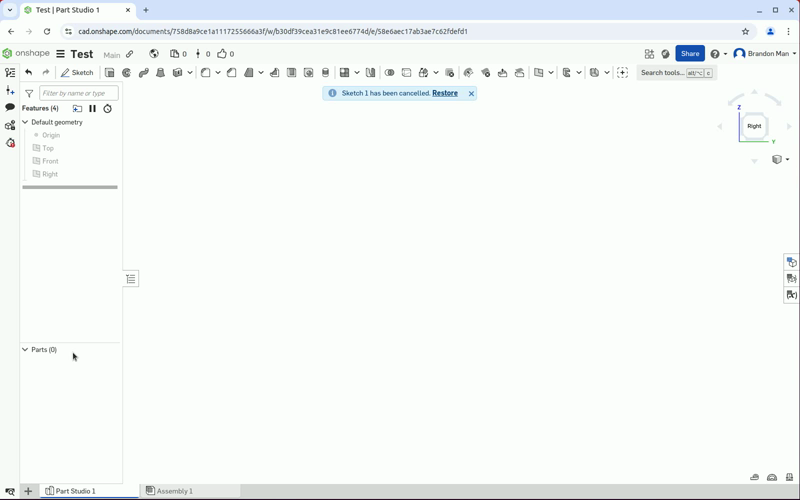
mouse_move(73, 352)
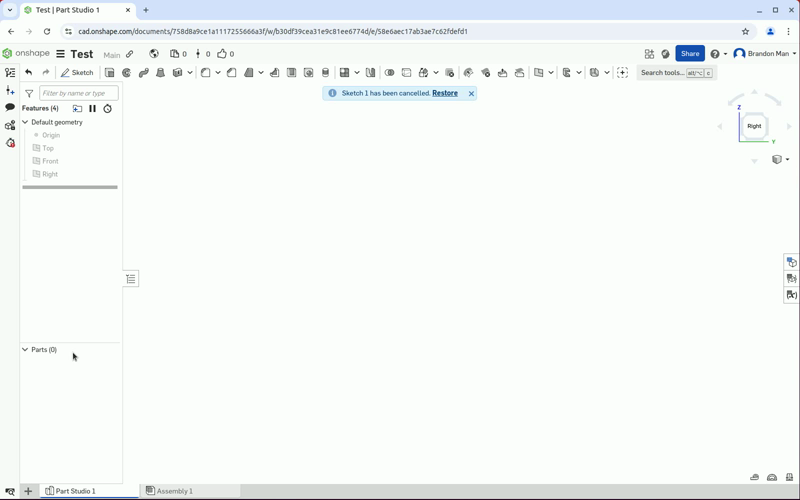
key(shift+y)
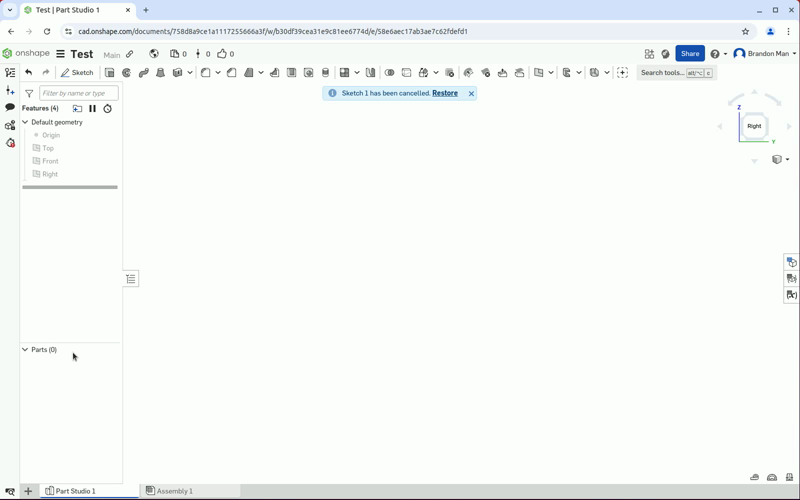
key(shift+s)
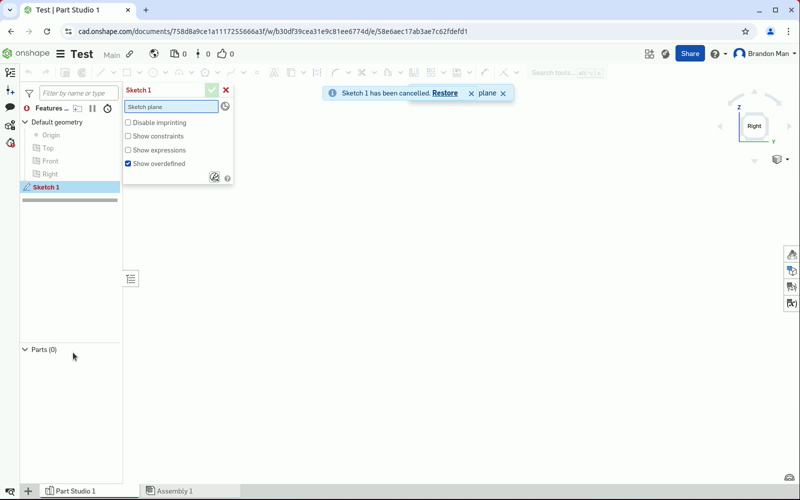
mouse_move(73, 176)
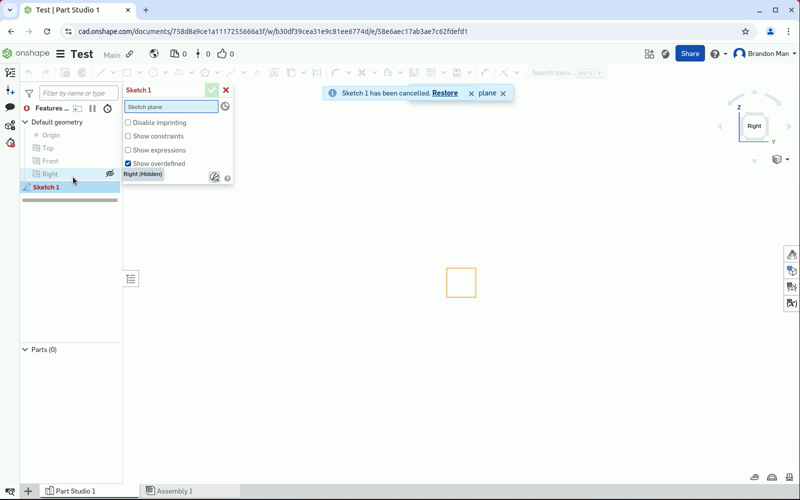
click(73, 176)
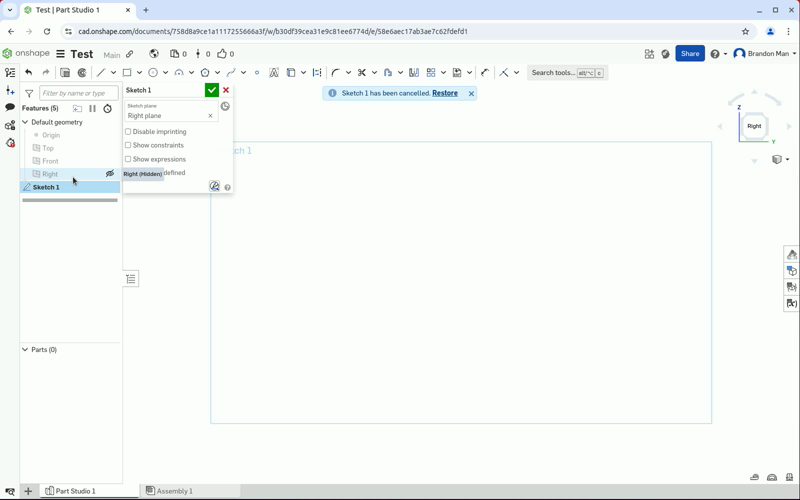
mouse_move(73, 352)
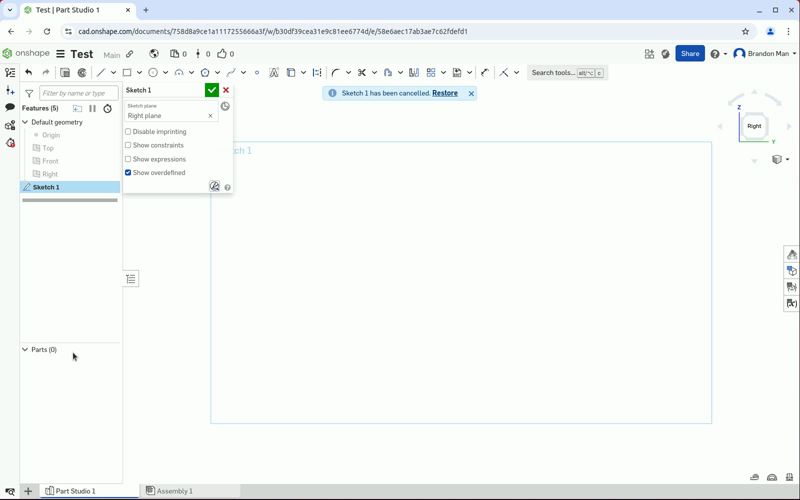
key(y)
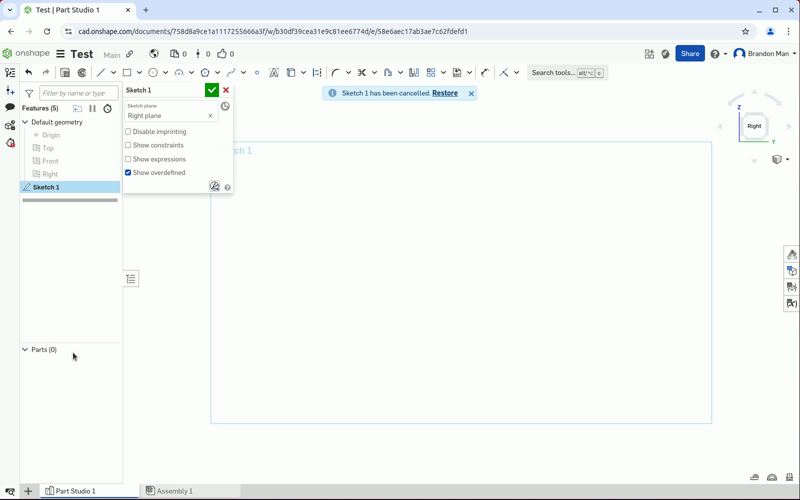
key(l)
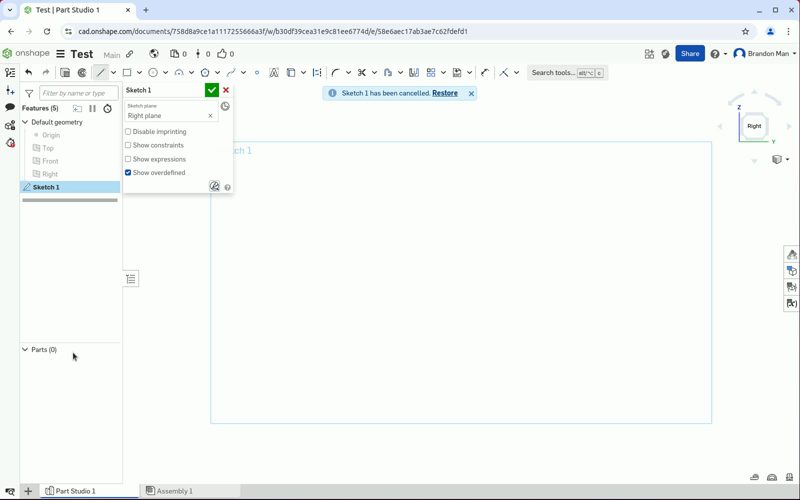
key_down(shift)
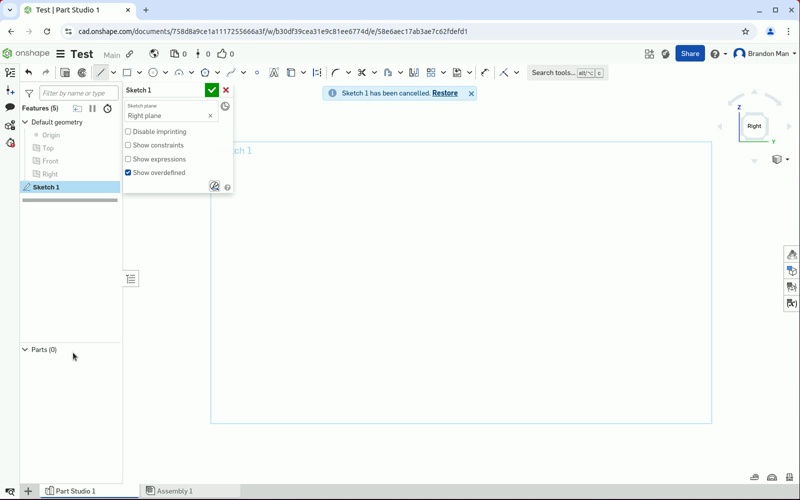
mouse_move(444, 314)
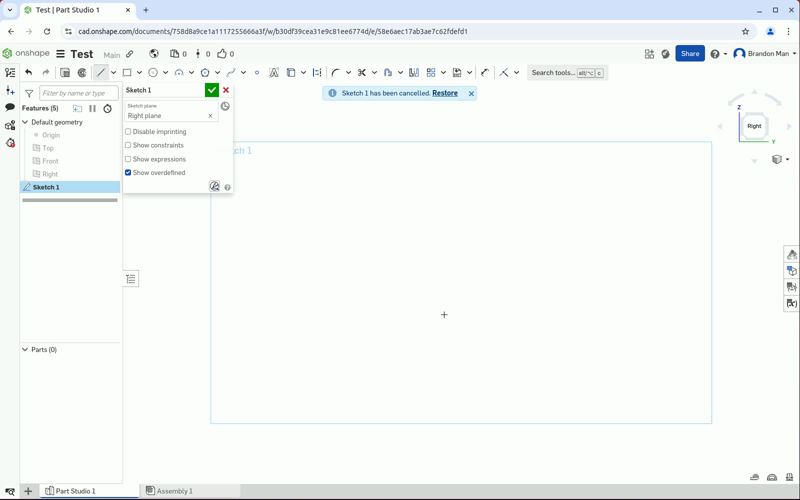
click(444, 314)
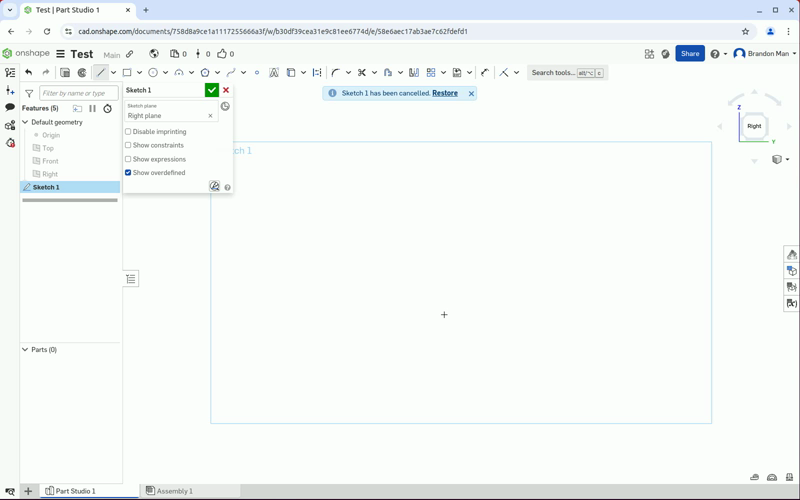
key_up(shift)
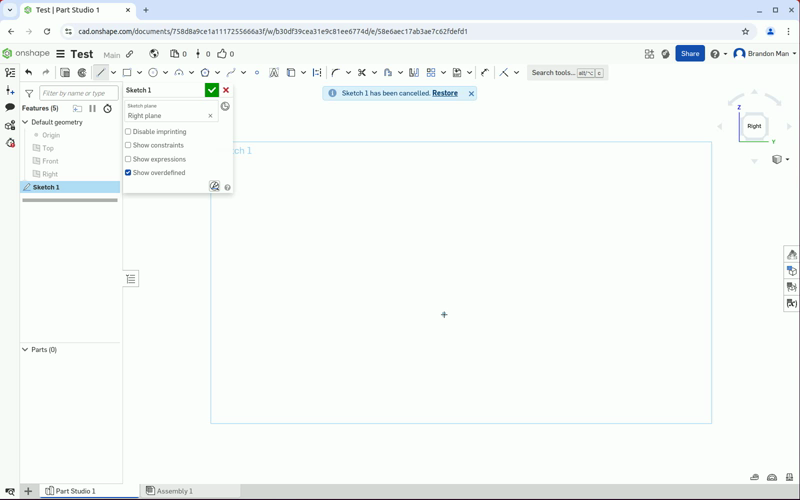
key_down(shift)
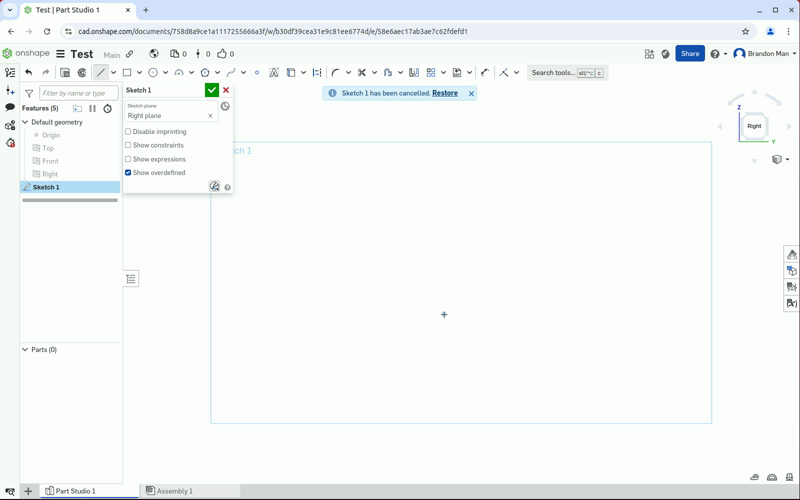
mouse_move(474, 314)
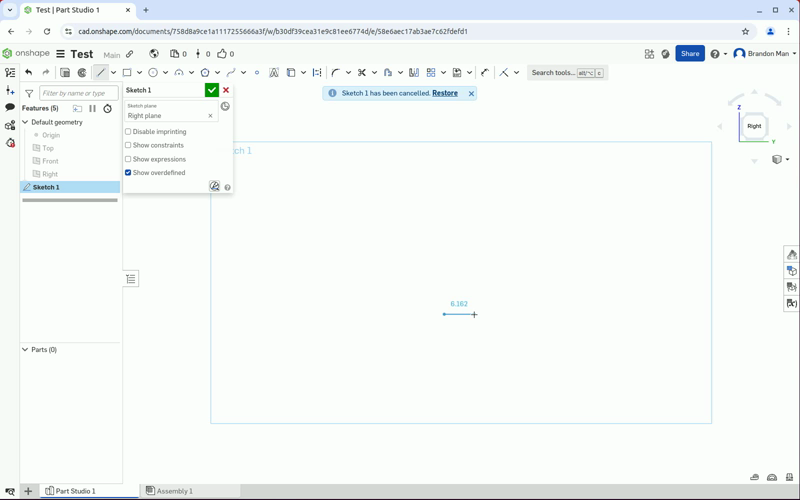
mouse_move(476, 314)
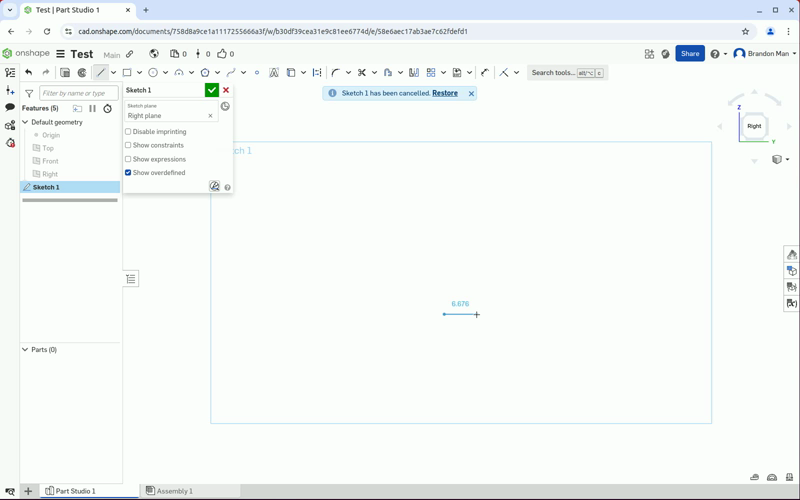
click(476, 314)
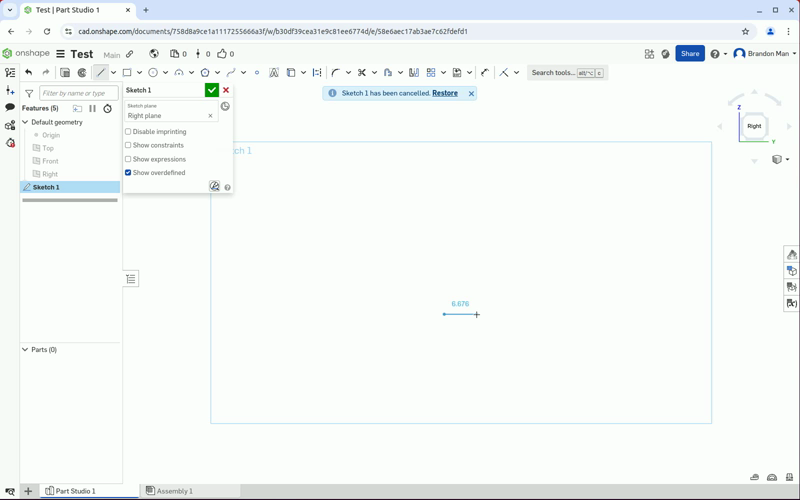
key_up(shift)
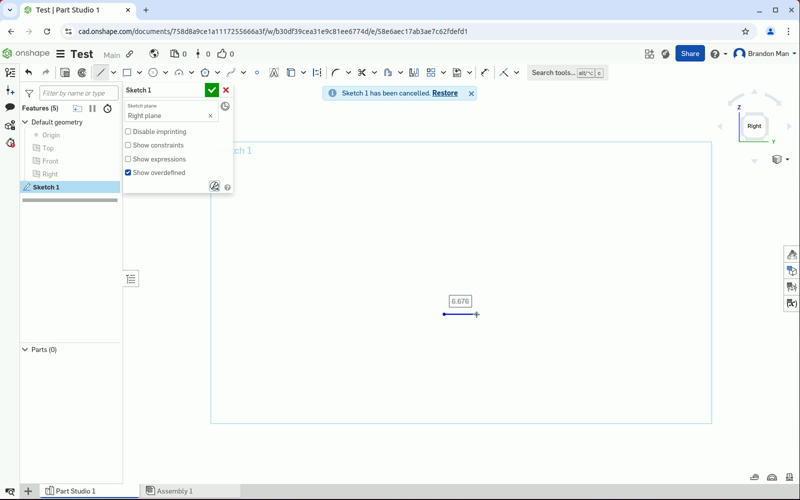
key_down(shift)
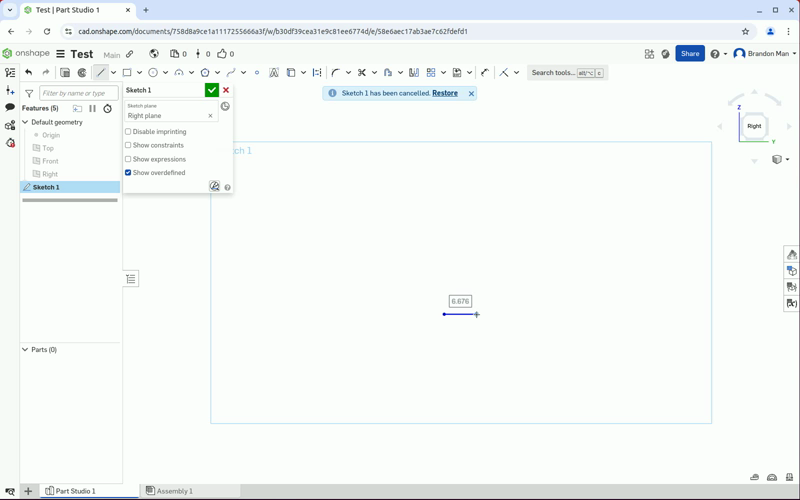
mouse_move(476, 250)
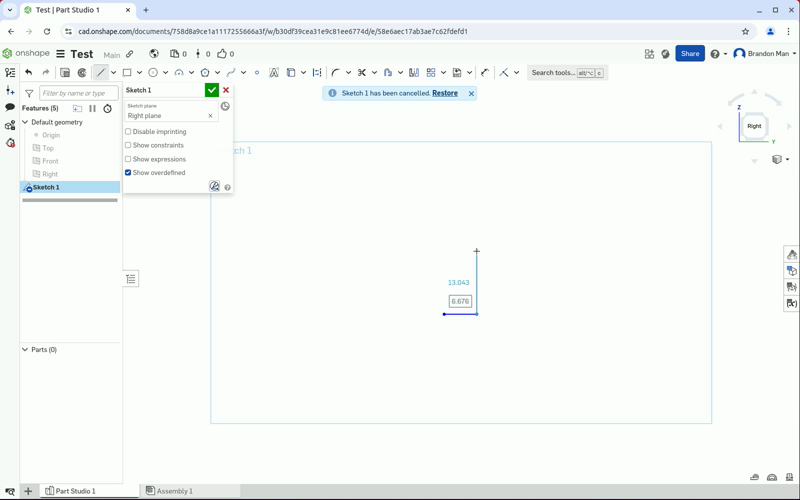
click(476, 250)
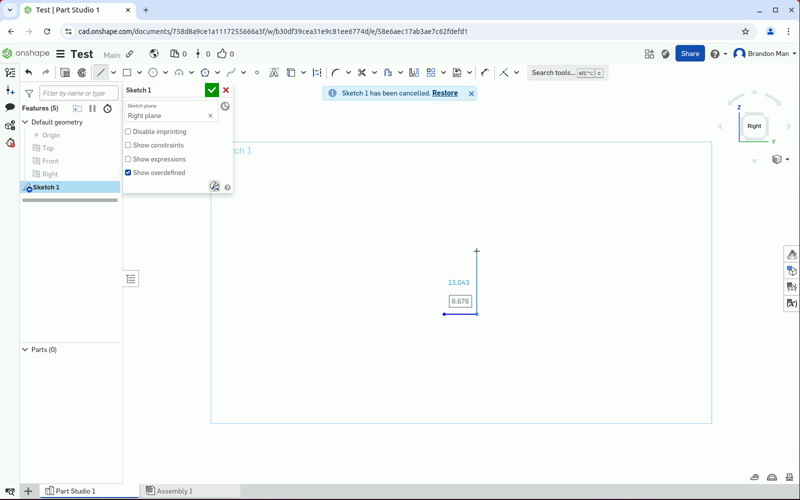
key_up(shift)
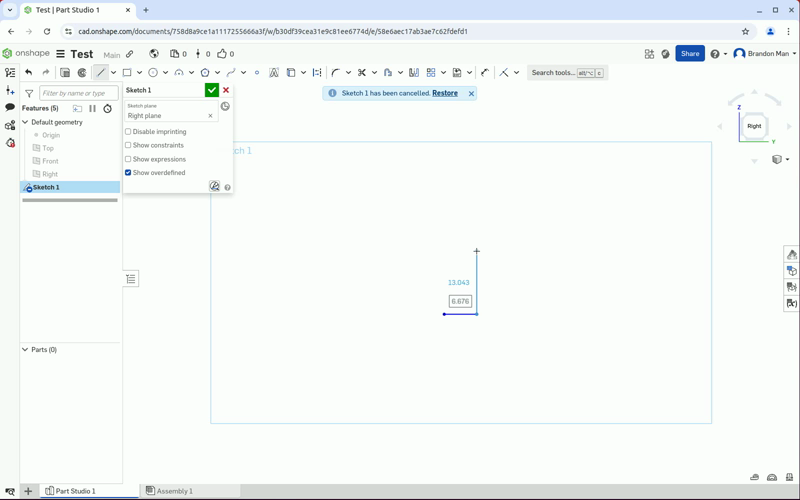
key_down(shift)
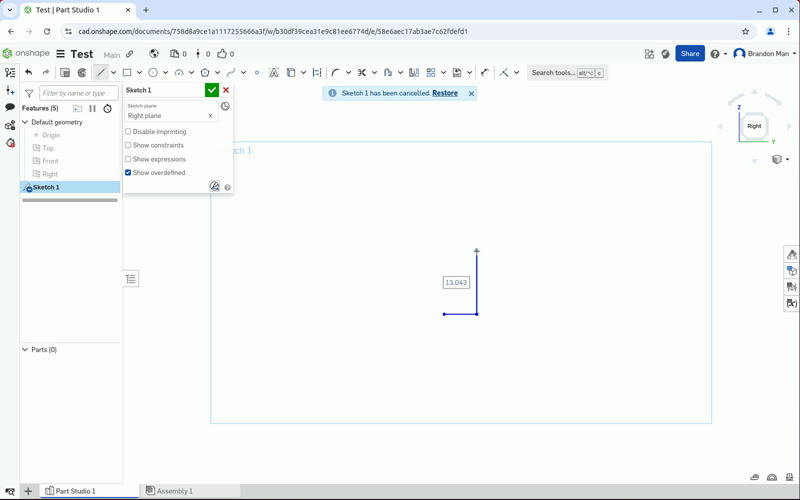
mouse_move(506, 250)
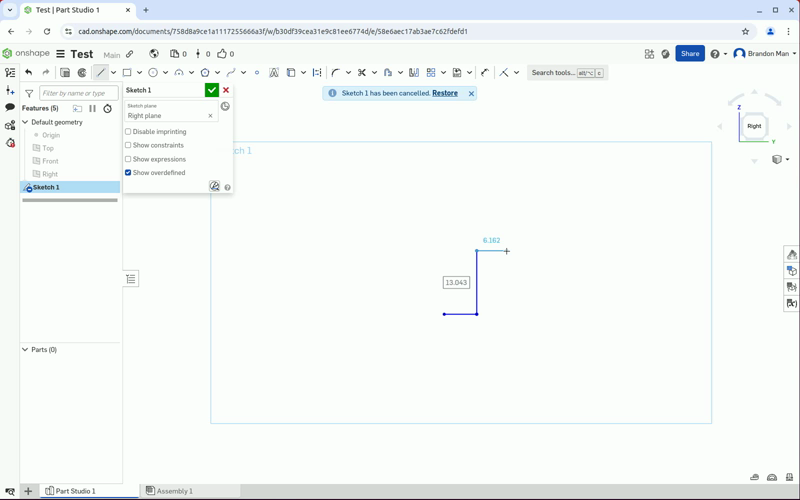
mouse_move(444, 250)
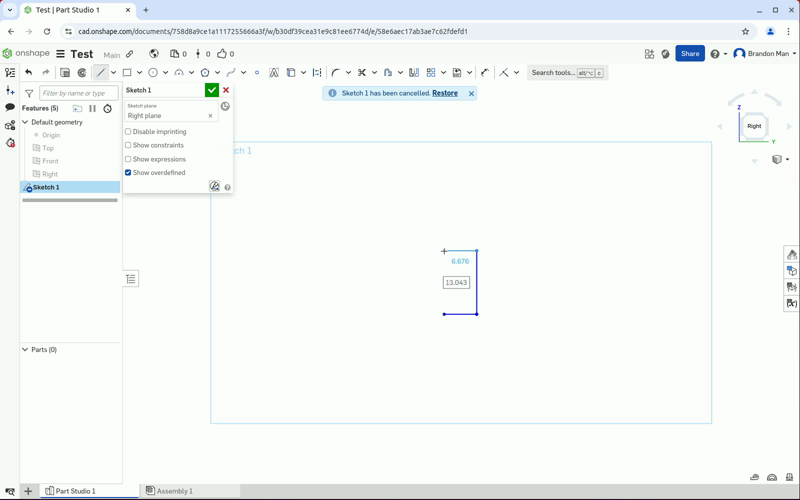
click(444, 250)
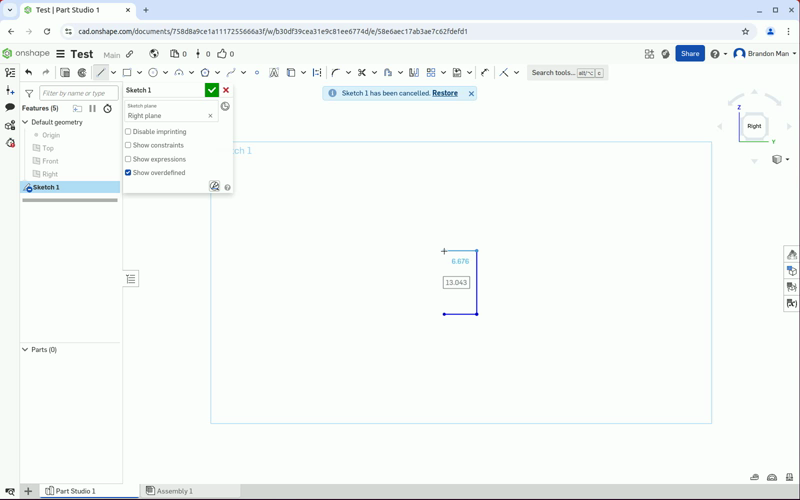
key_up(shift)
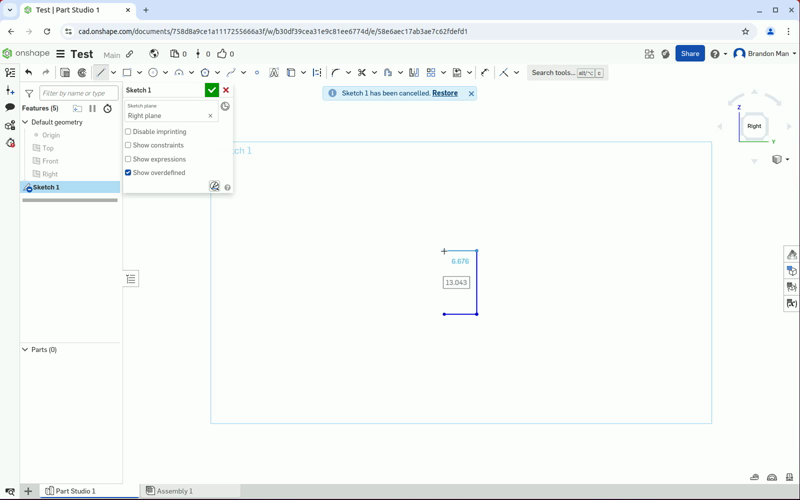
key_down(shift)
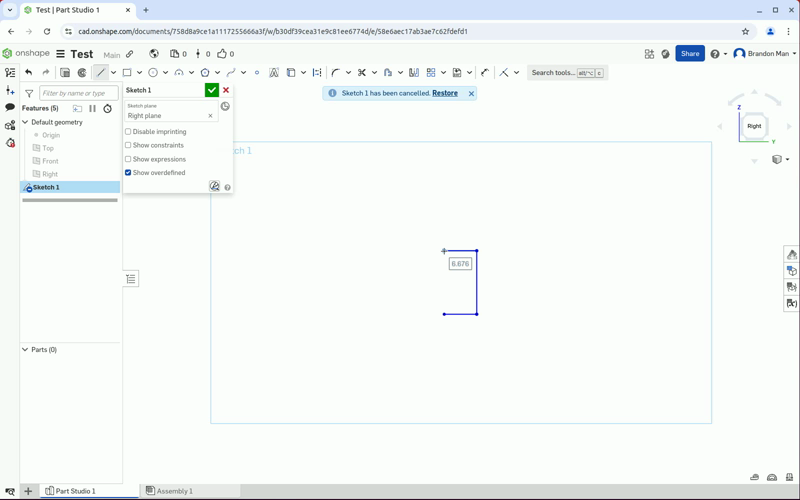
mouse_move(444, 314)
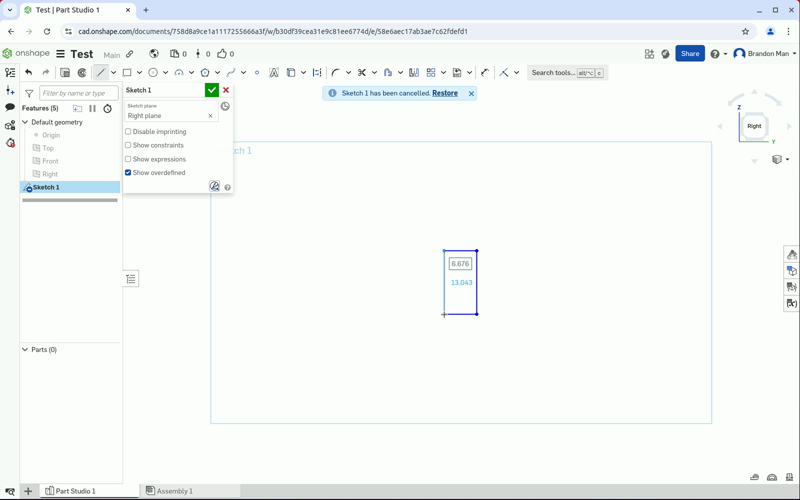
key_up(shift)
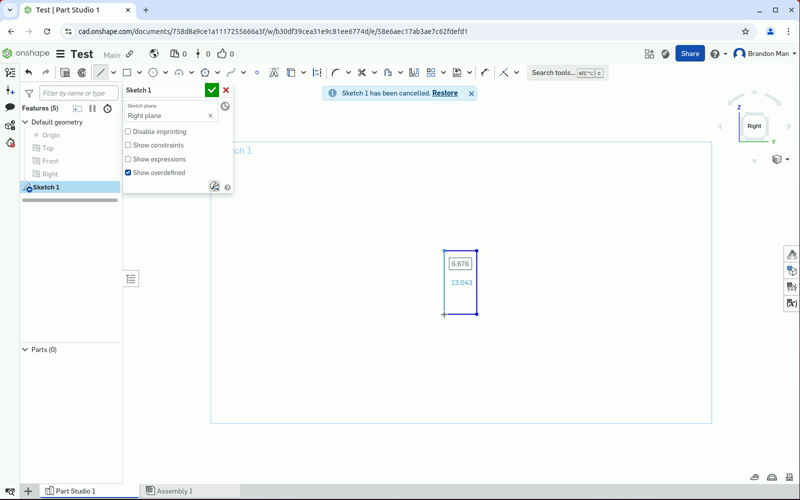
click(444, 314)
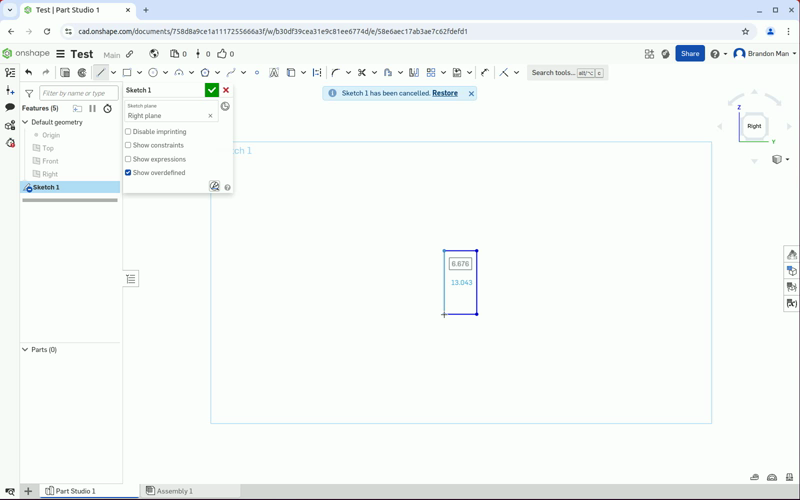
key(esc)
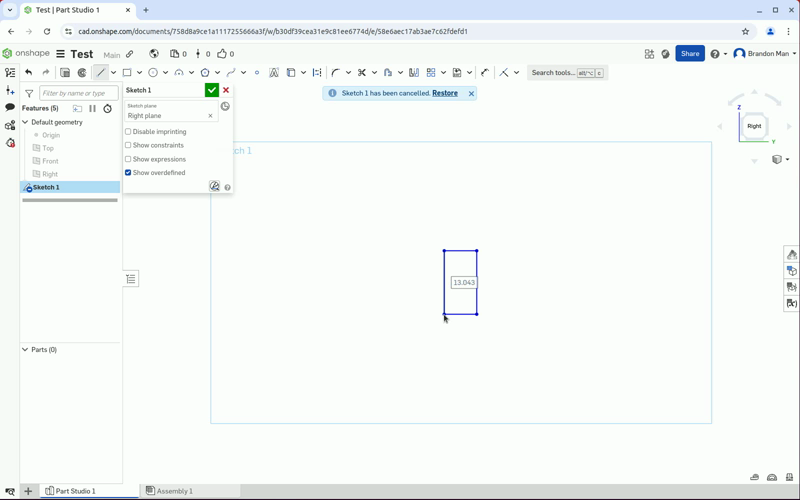
mouse_move(474, 288)
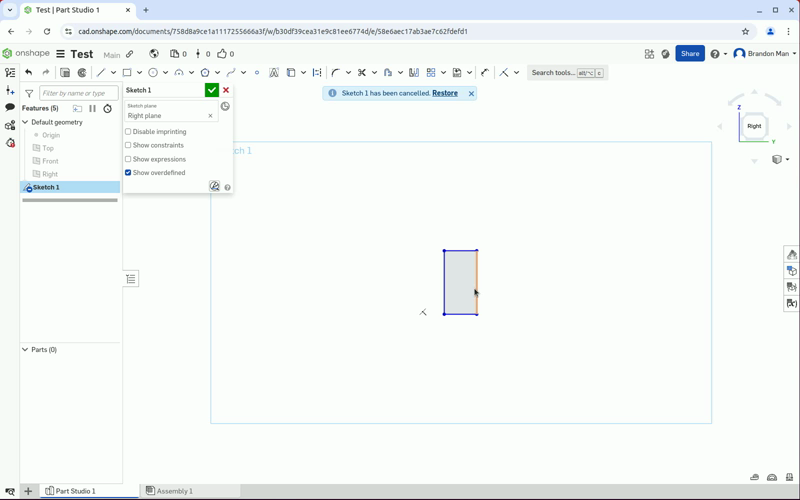
click(474, 288)
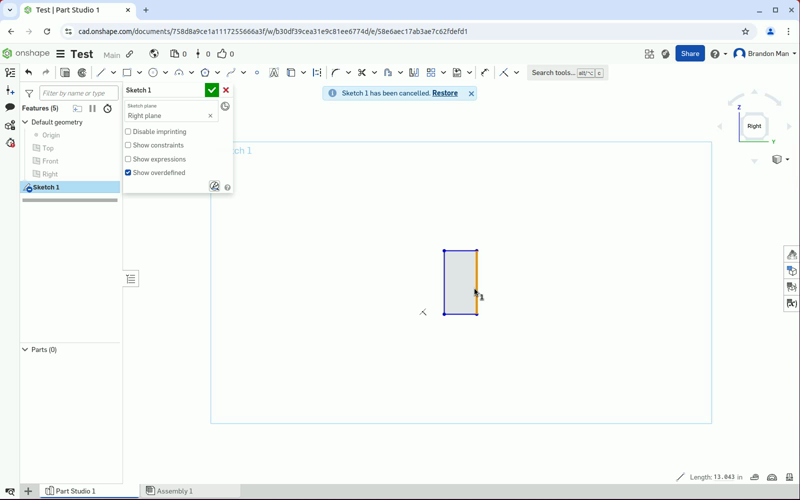
mouse_move(73, 352)
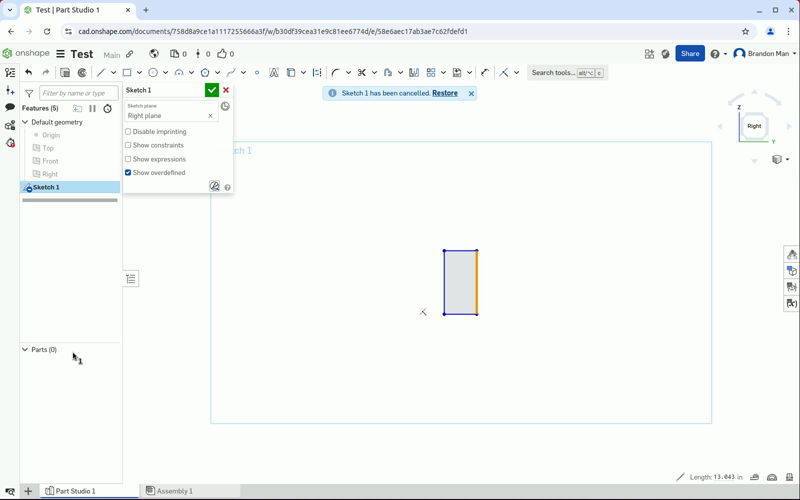
key(shift+y)
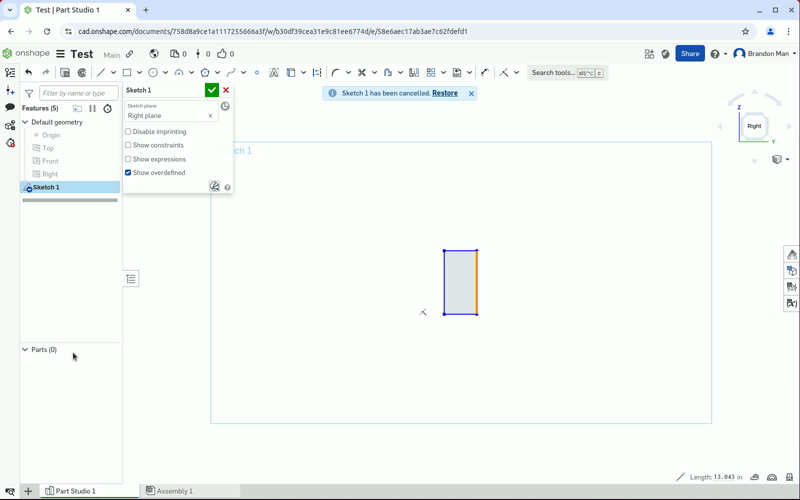
key(shift+e)
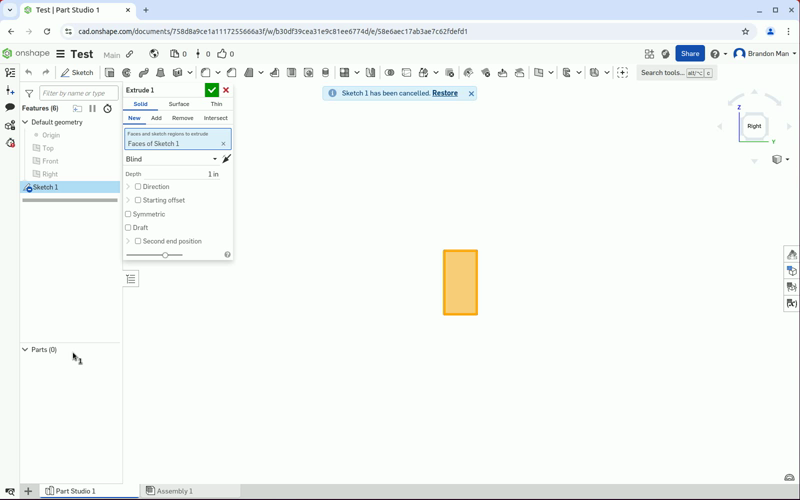
mouse_move(143, 106)
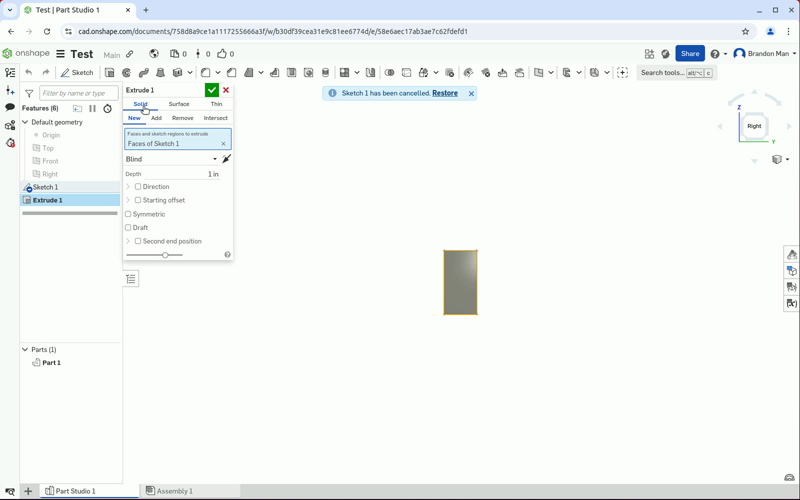
click(143, 106)
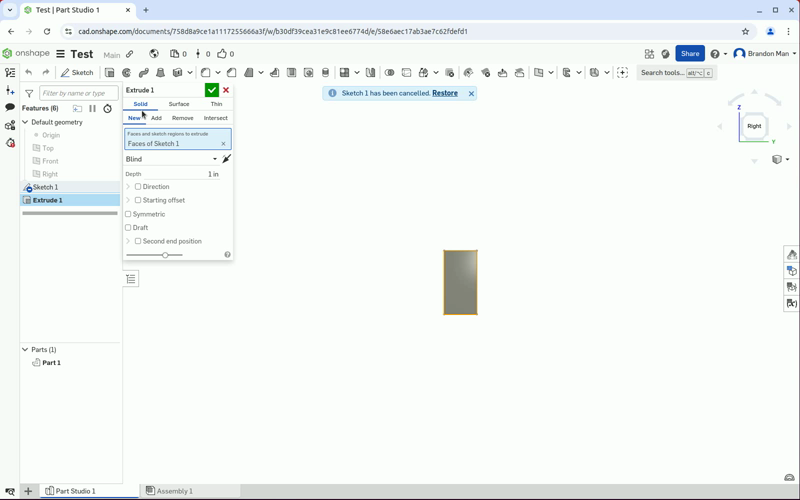
mouse_move(137, 120)
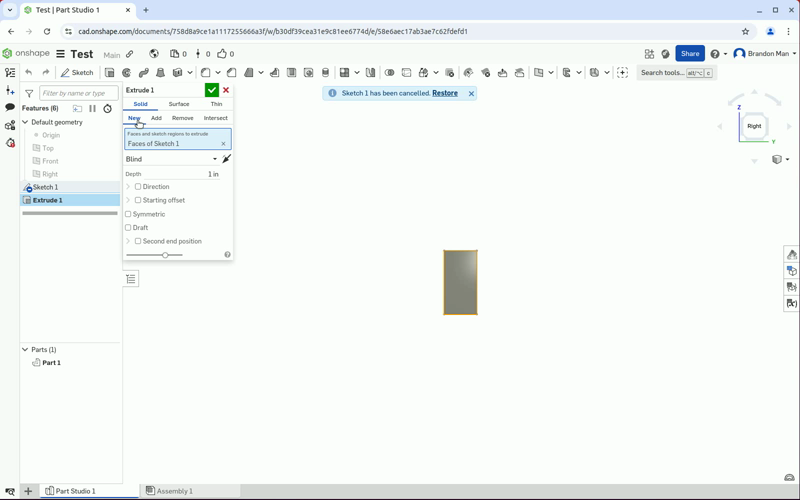
click(137, 120)
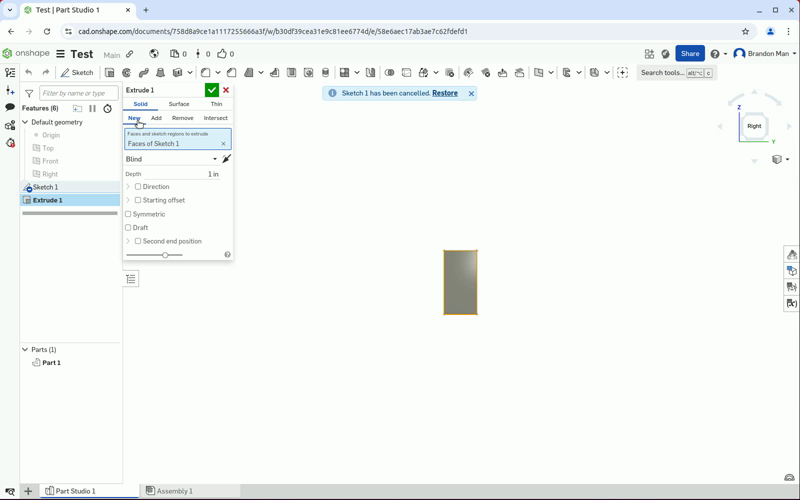
key(tab, 4)
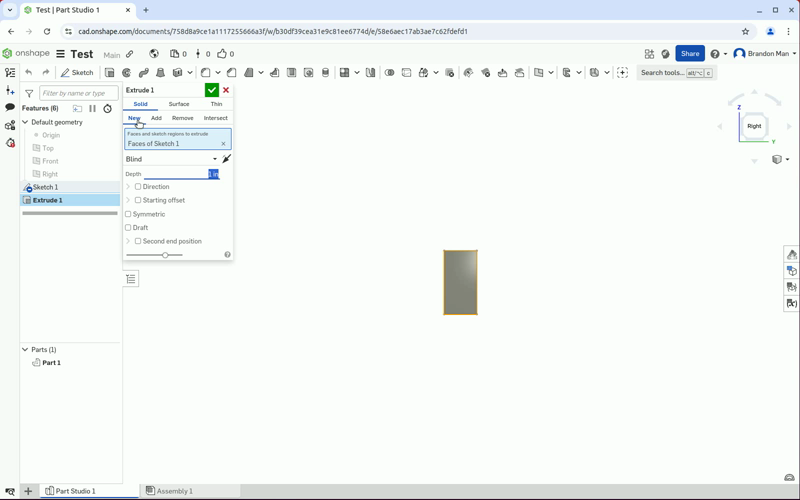
text(6.499)
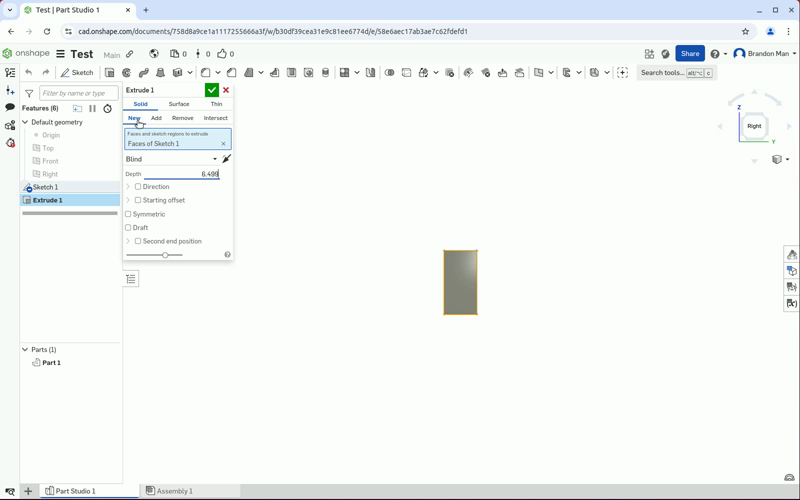
key(enter)
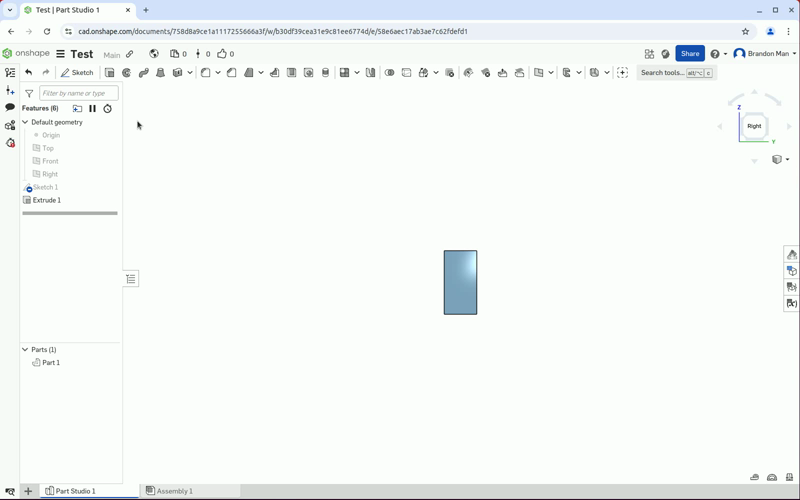
key(shift+h)
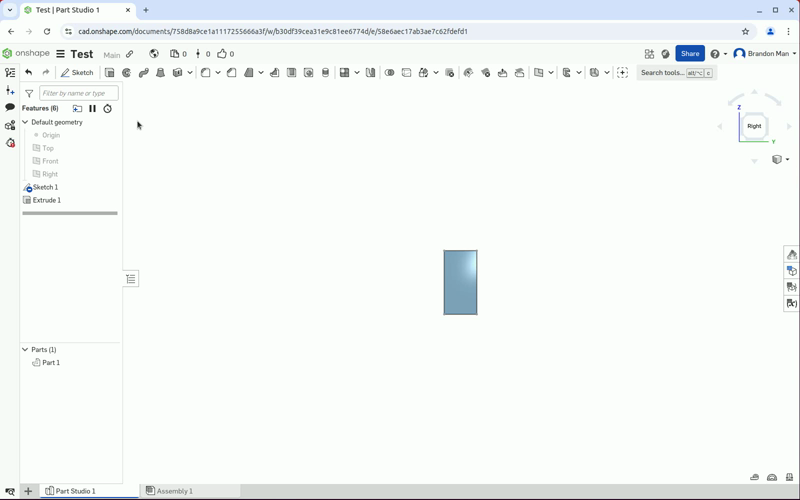
key(shift+h)
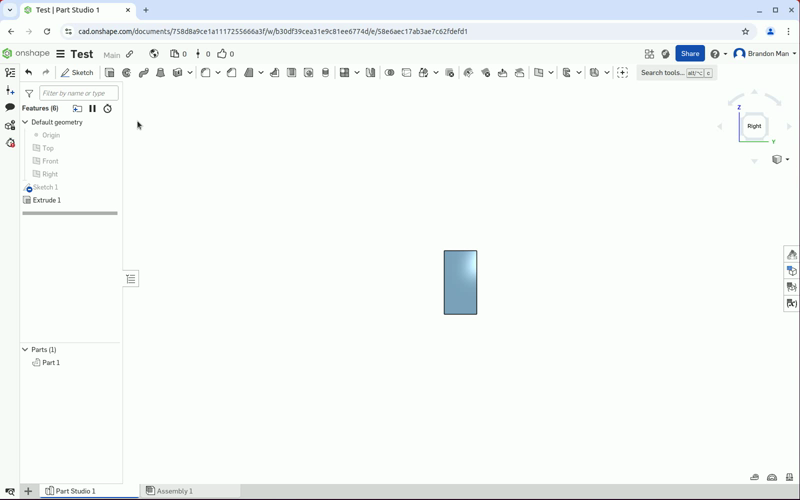
mouse_move(73, 189)
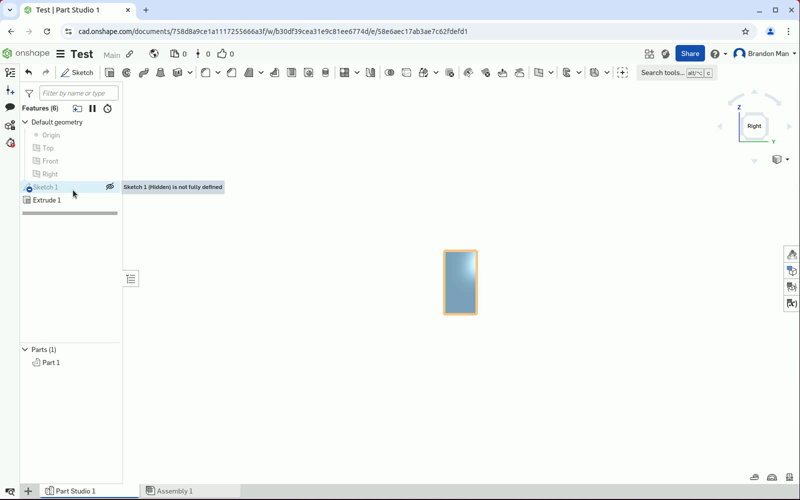
click(73, 189)
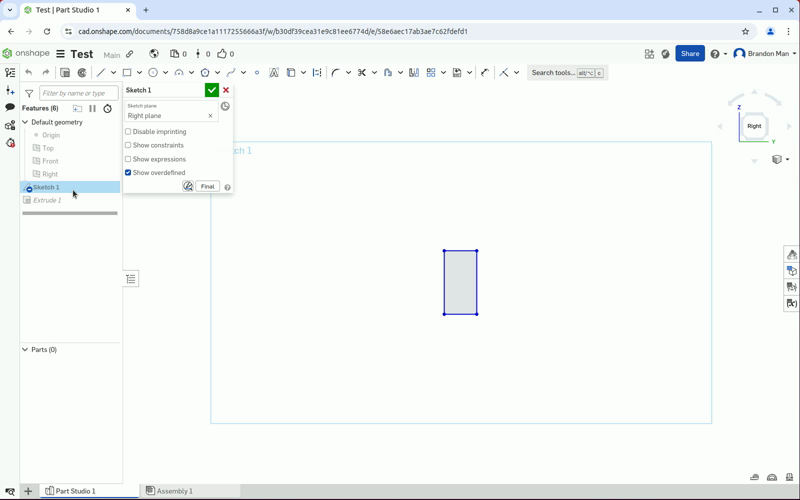
mouse_move(229, 92)
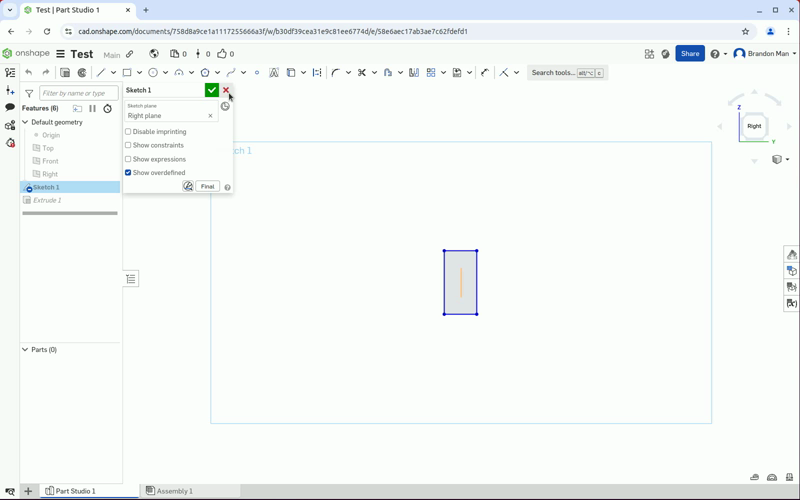
click(229, 92)
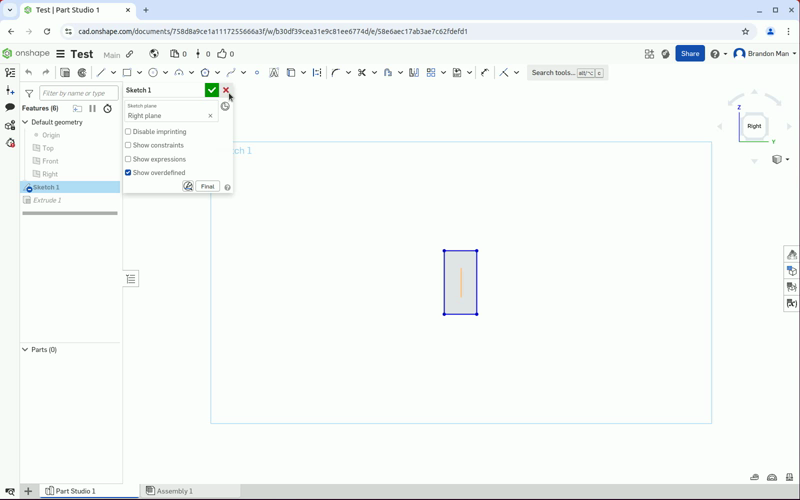
key(shift+s)
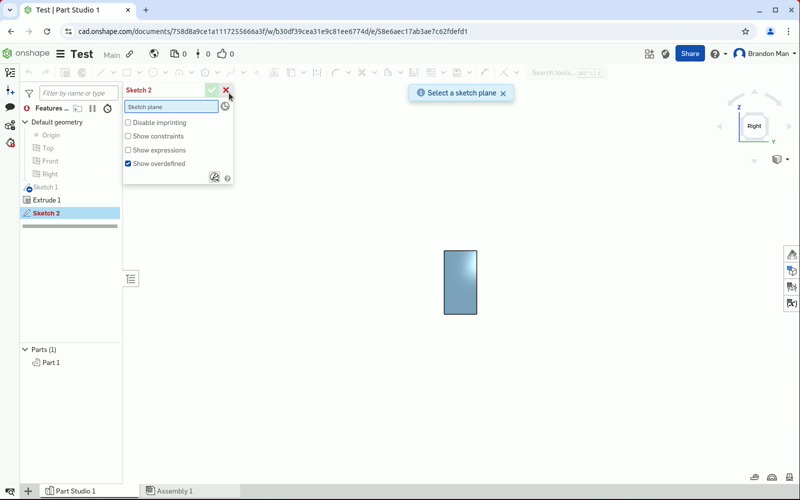
mouse_move(73, 176)
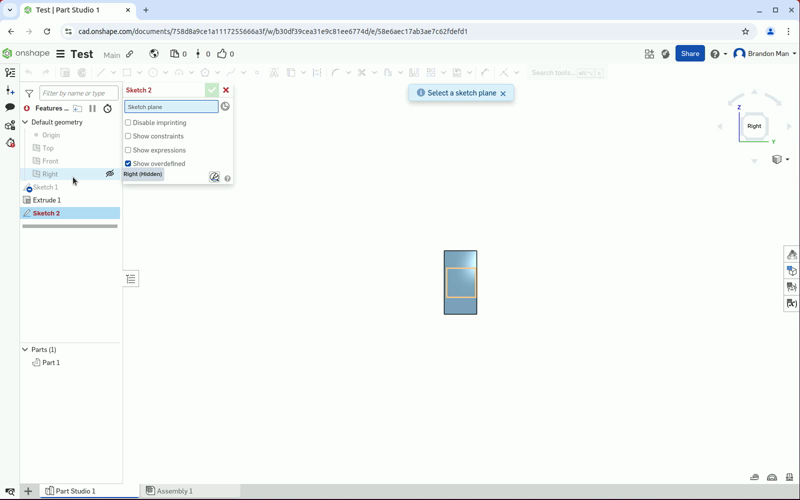
click(73, 176)
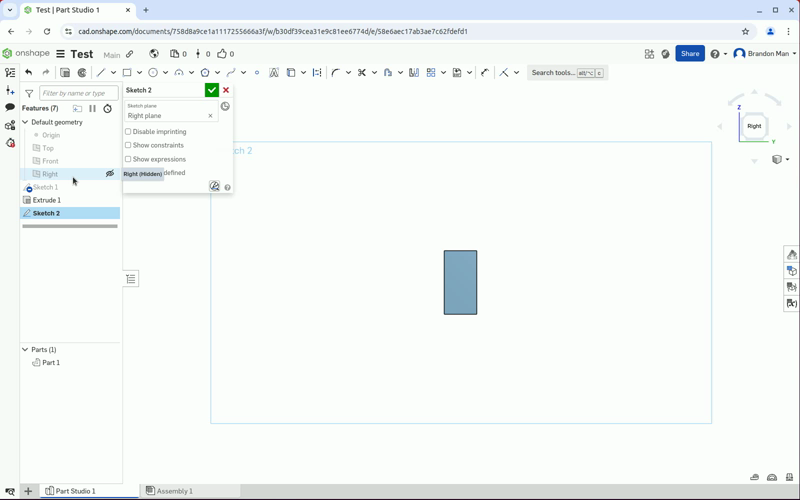
mouse_move(73, 352)
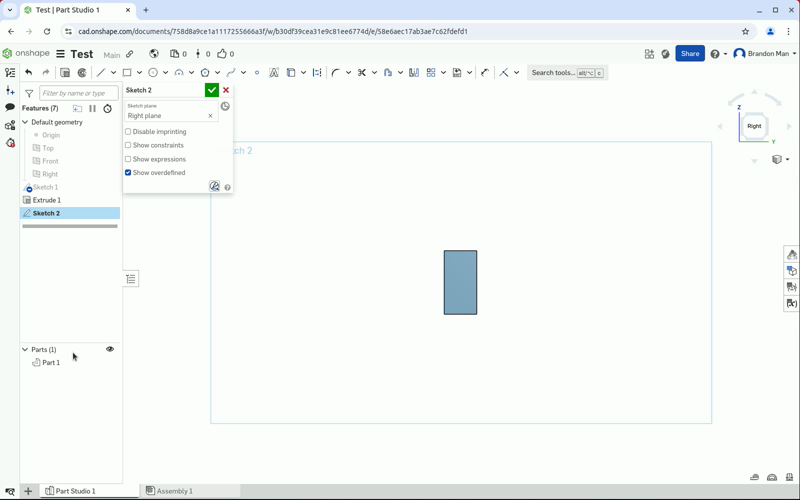
key(y)
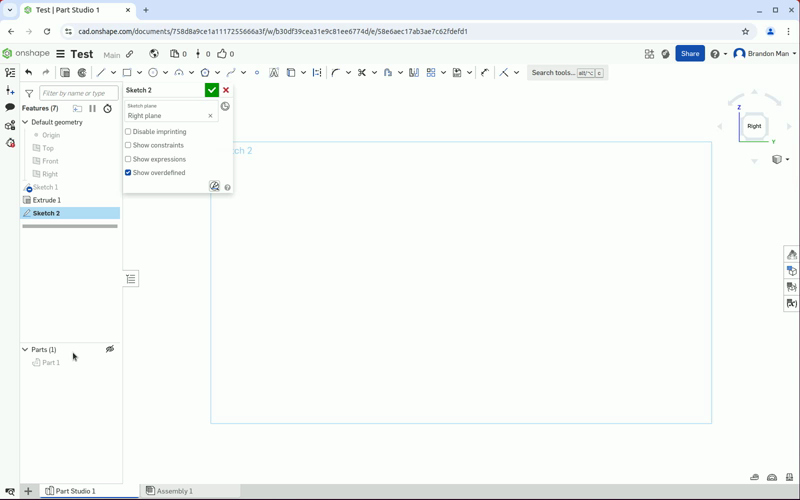
key(l)
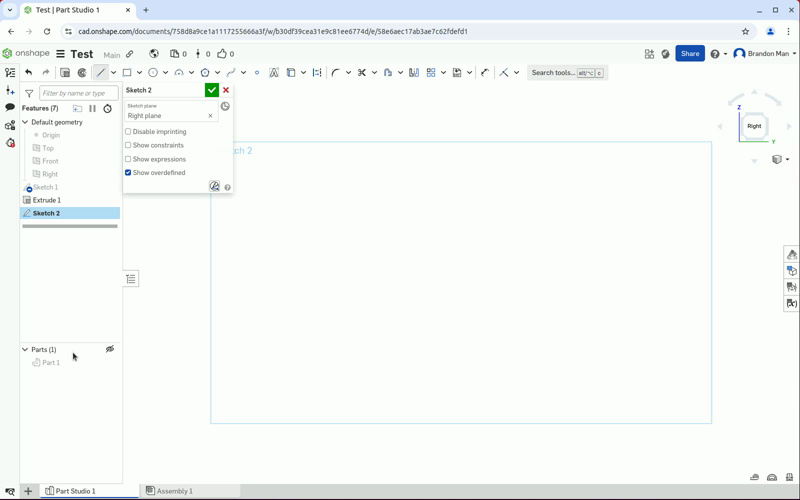
key_down(shift)
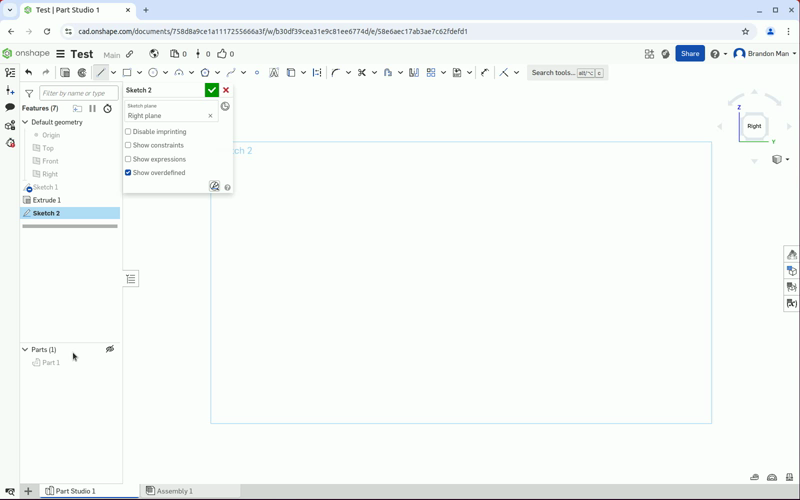
mouse_move(429, 329)
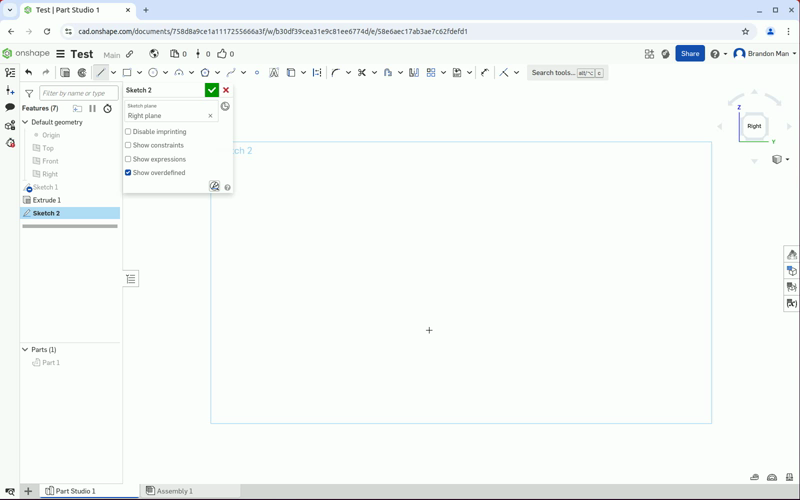
click(429, 329)
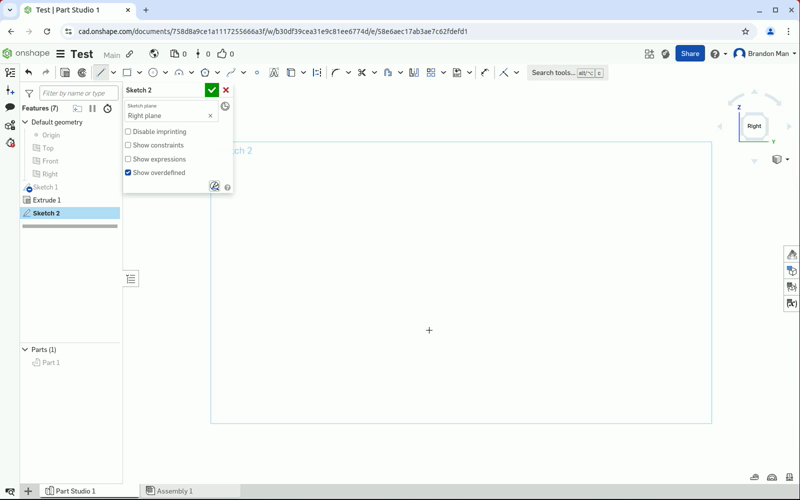
key_up(shift)
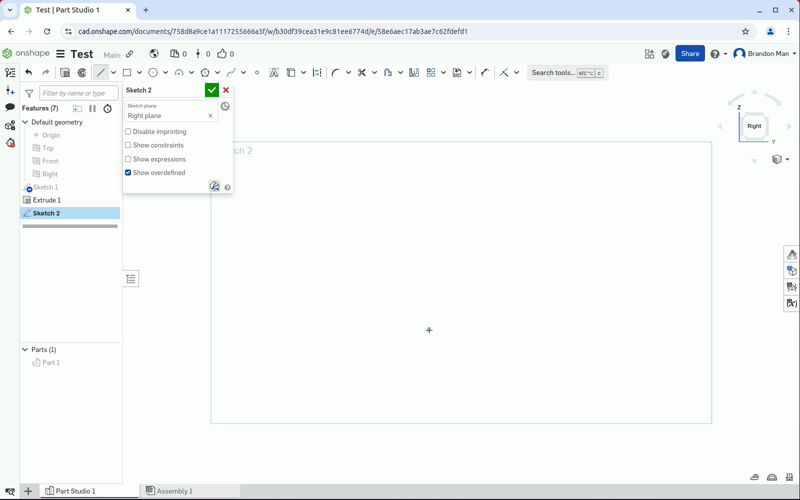
key_down(shift)
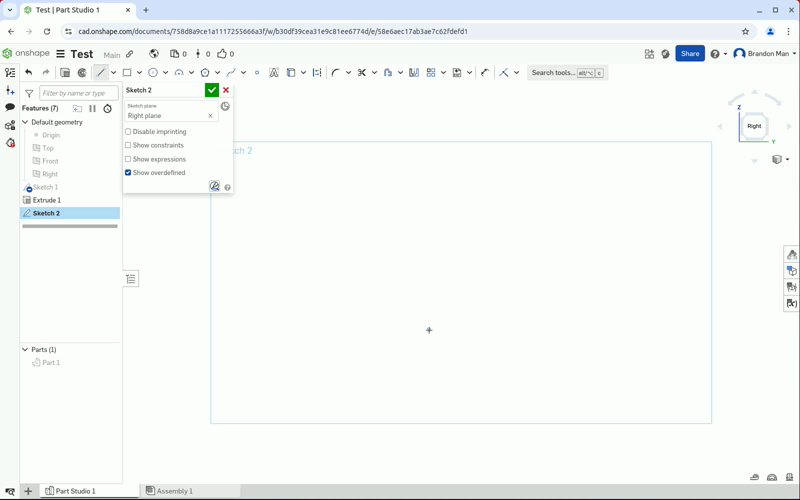
mouse_move(491, 329)
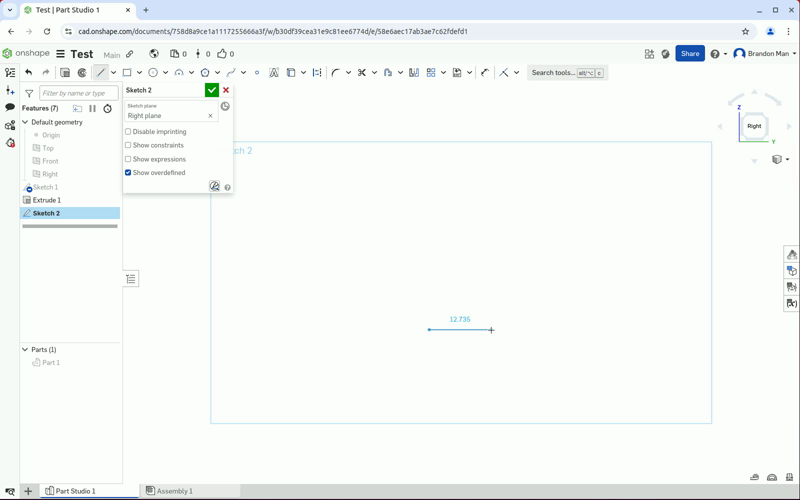
click(491, 329)
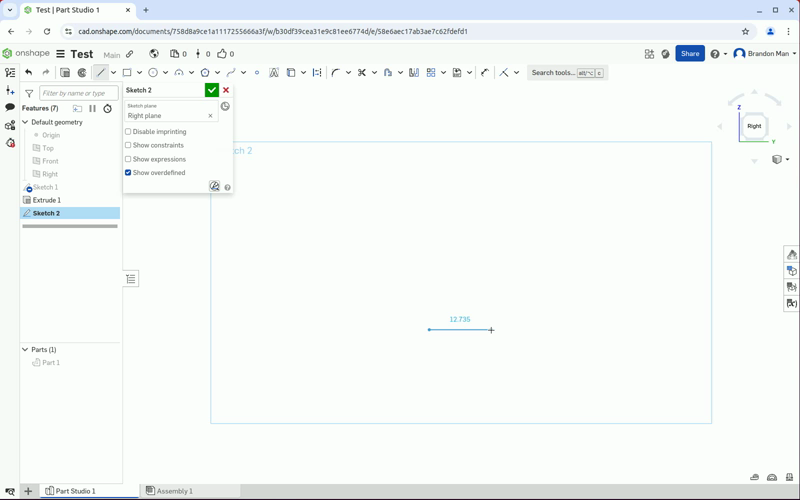
key_up(shift)
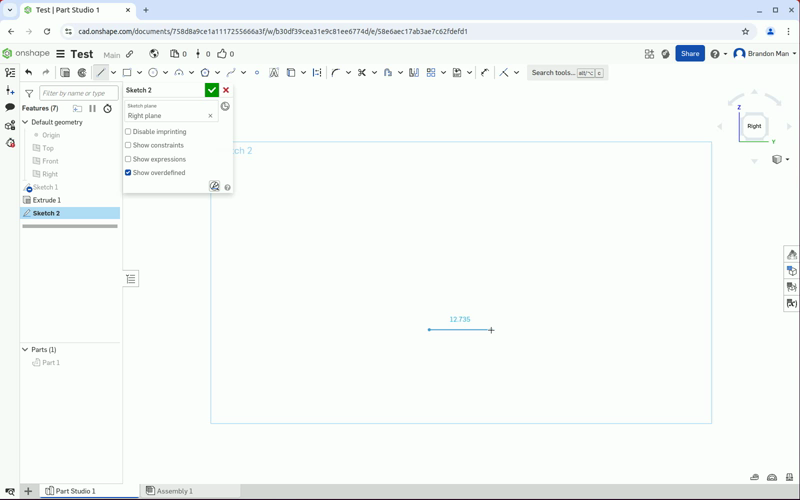
key_down(shift)
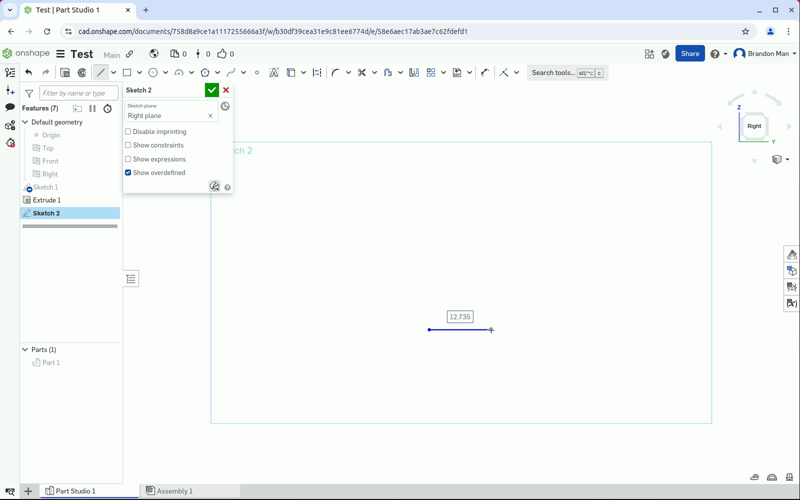
mouse_move(491, 235)
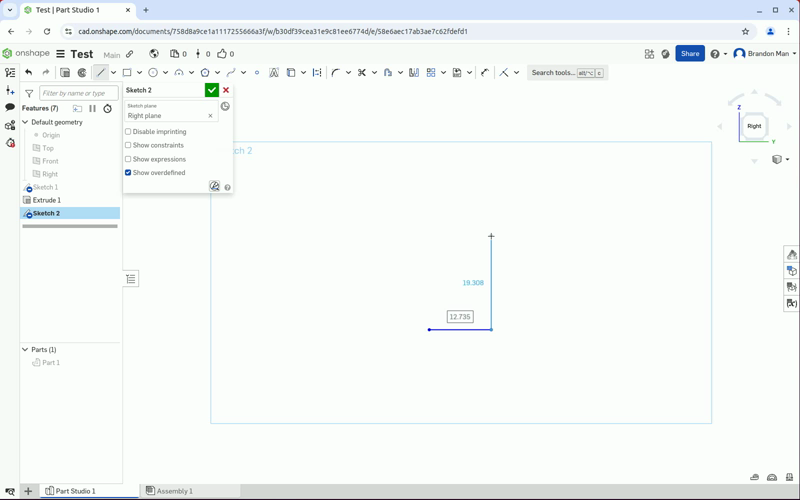
click(491, 235)
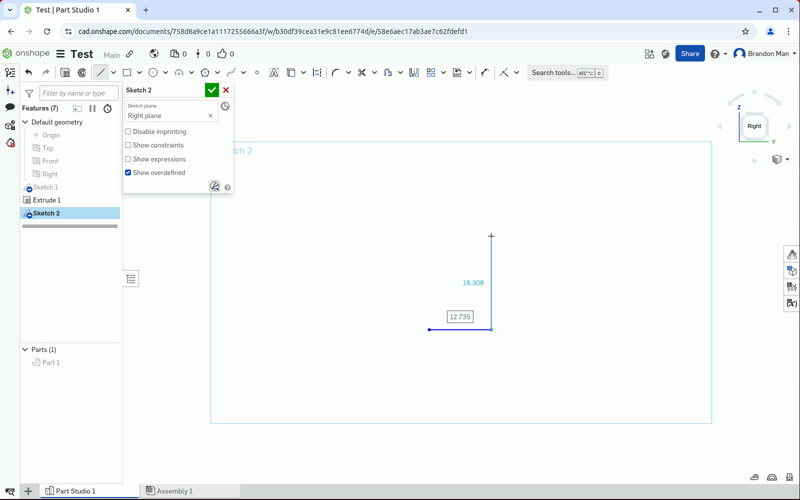
key_up(shift)
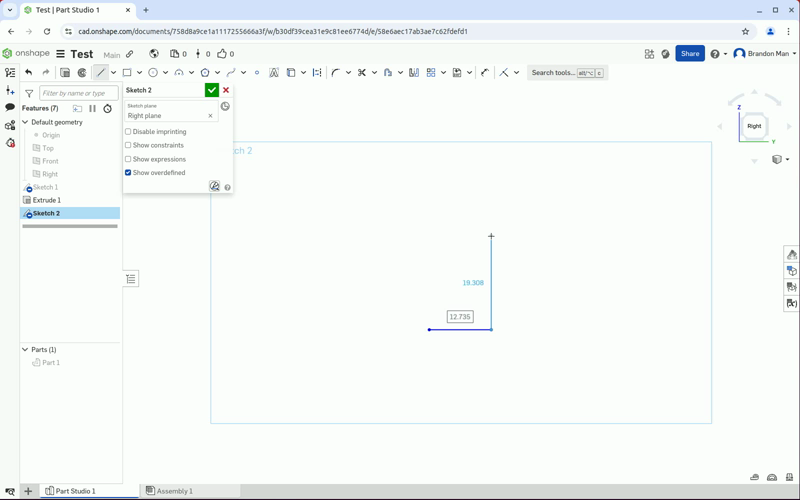
key_down(shift)
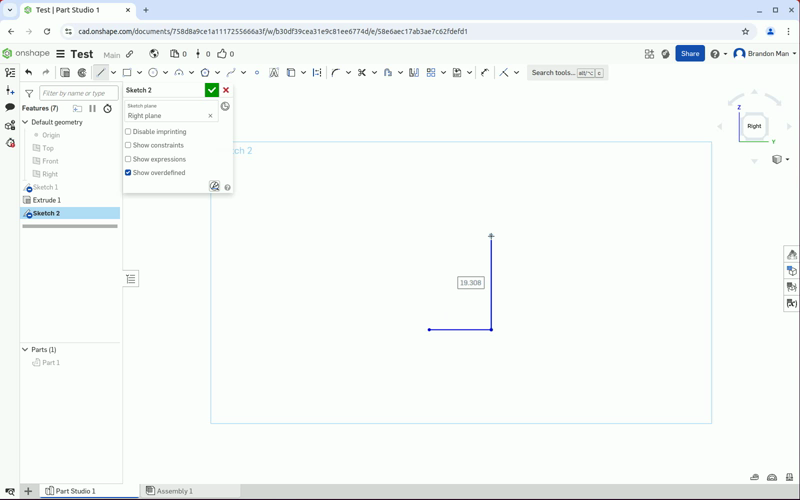
mouse_move(429, 235)
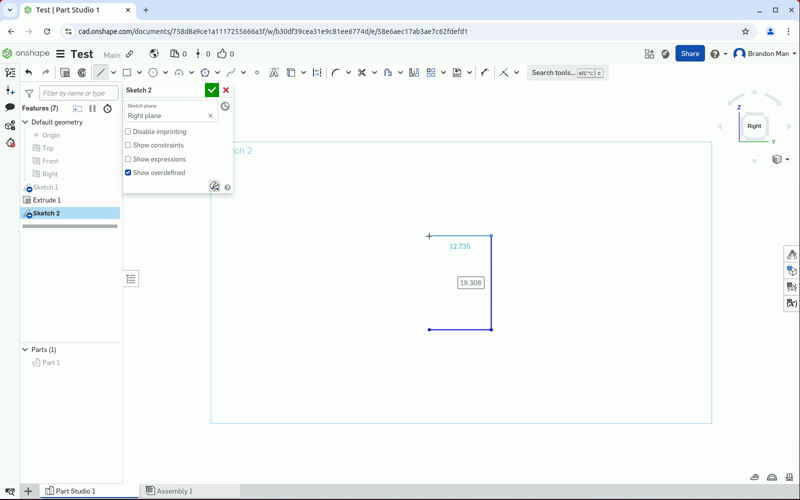
click(429, 235)
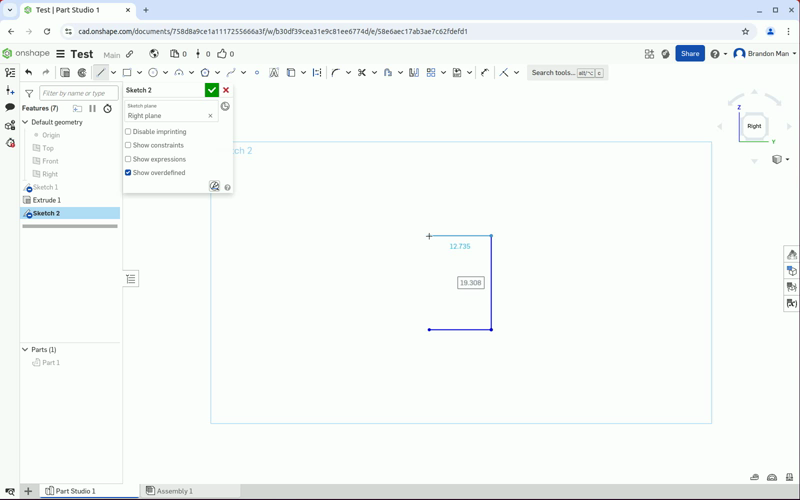
key_up(shift)
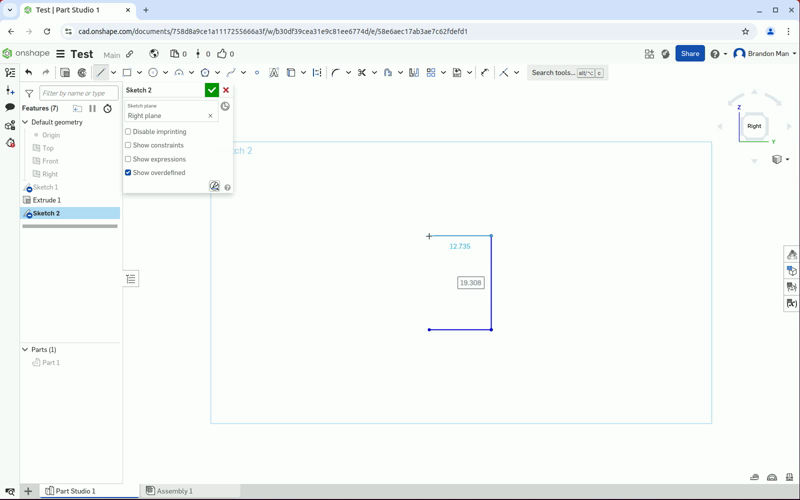
key_down(shift)
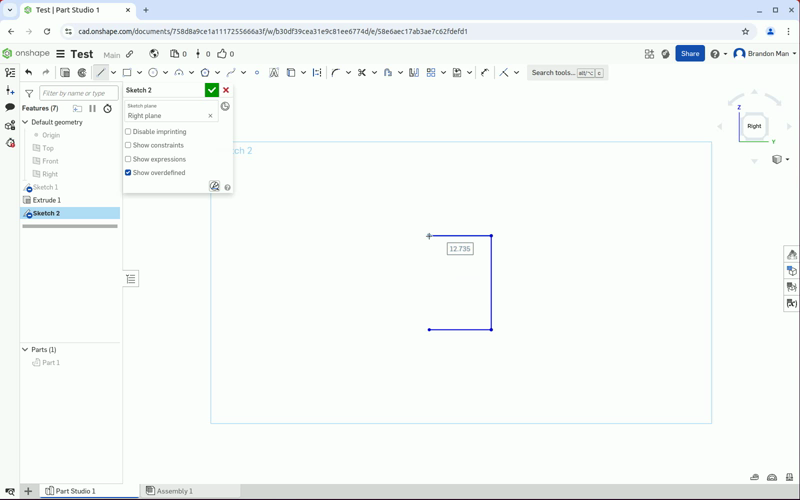
mouse_move(429, 329)
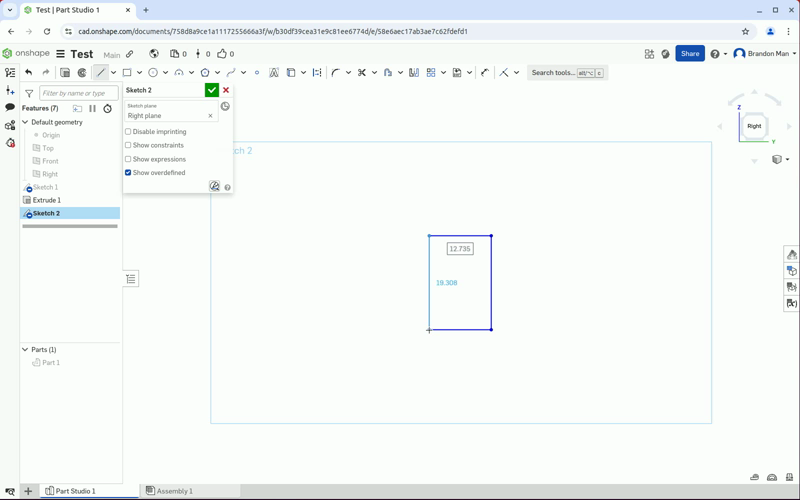
key_up(shift)
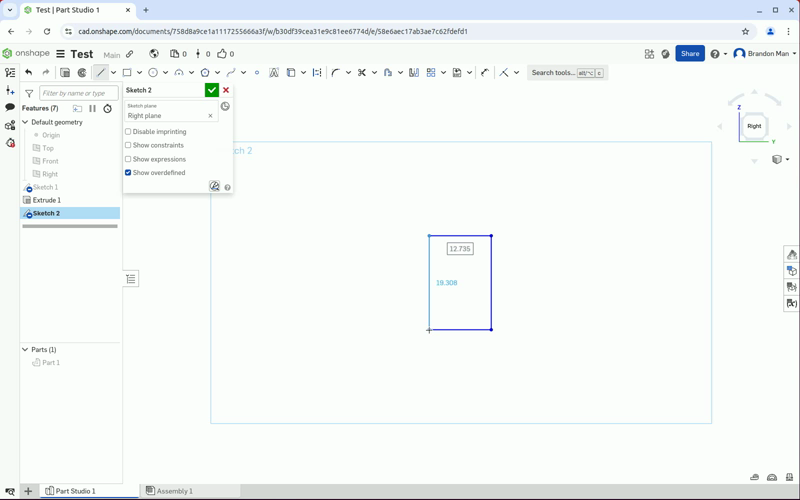
click(429, 329)
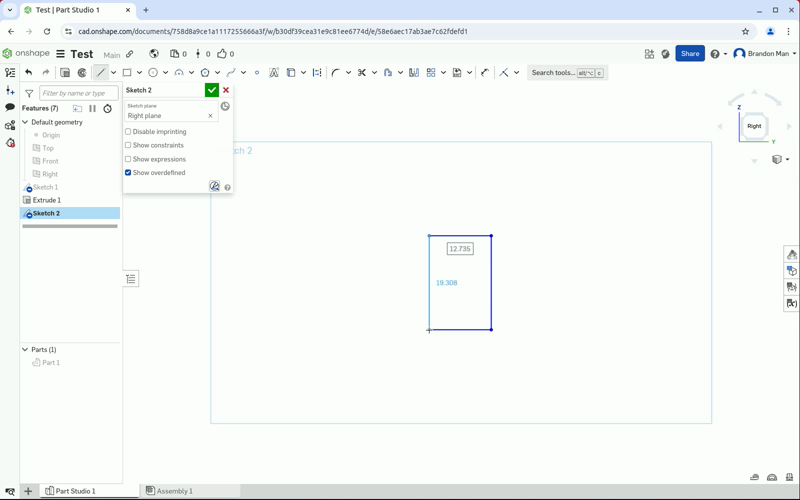
key(esc)
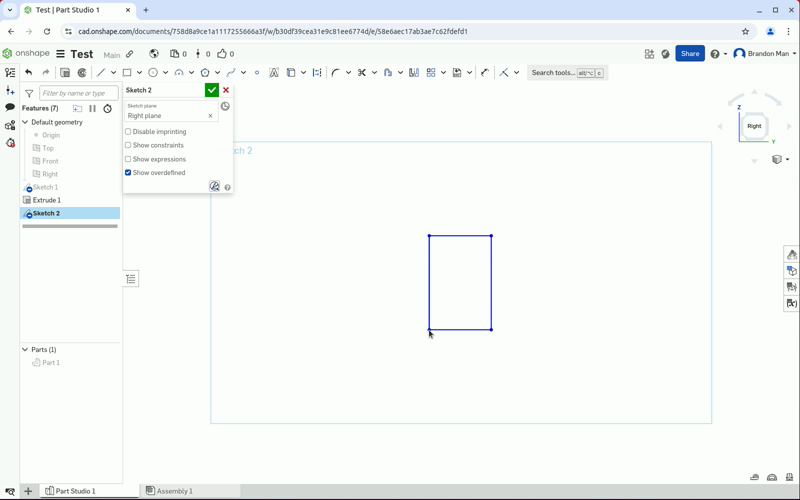
key(l)
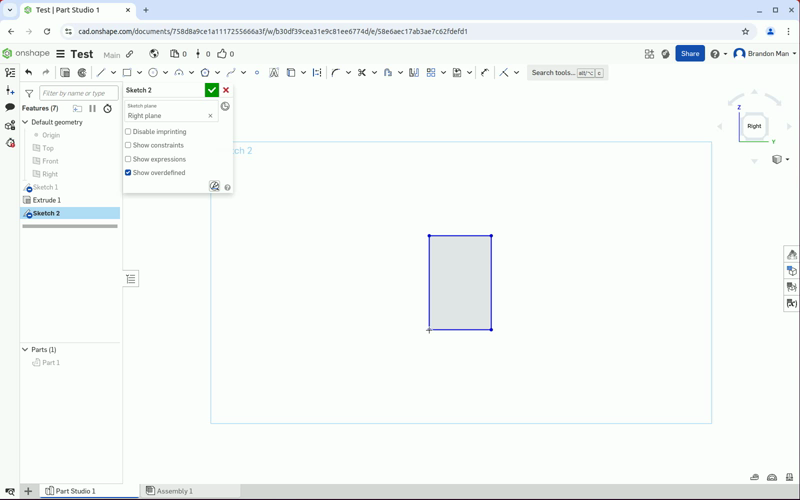
key_down(shift)
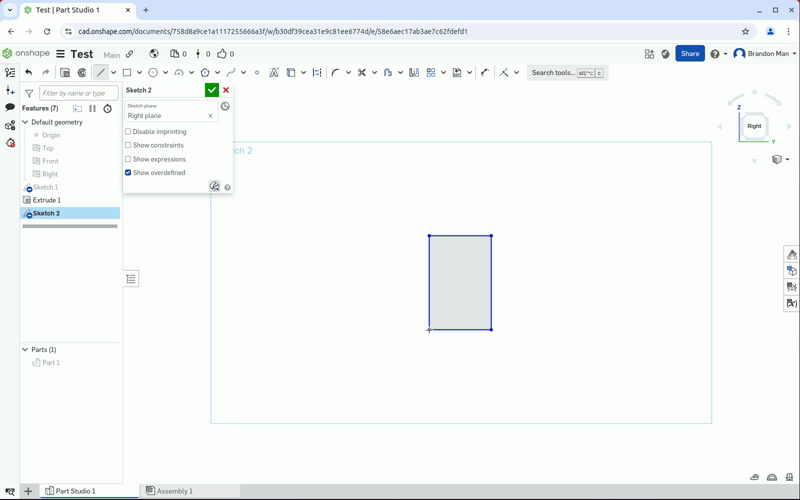
mouse_move(444, 315)
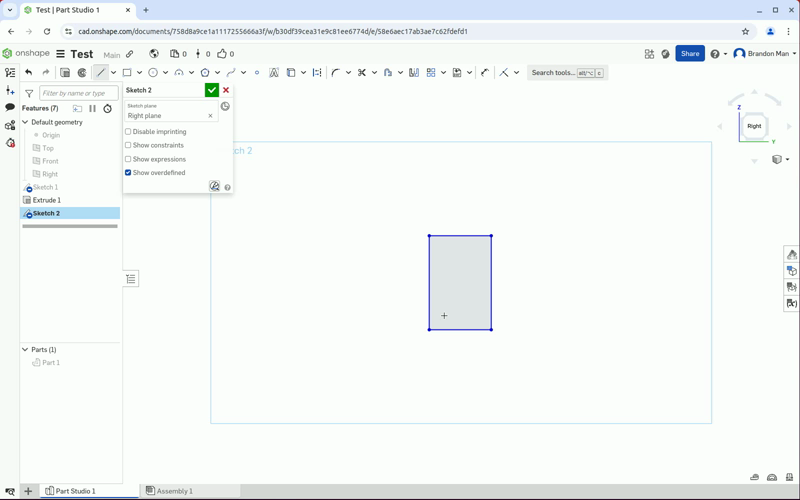
click(444, 315)
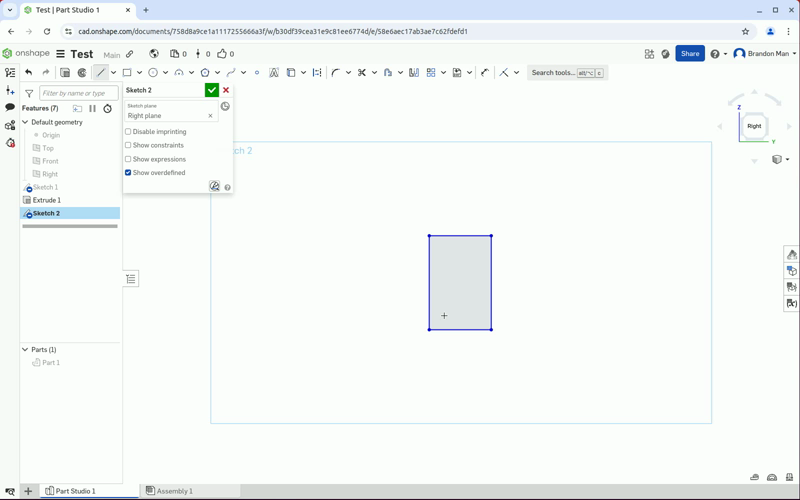
key_up(shift)
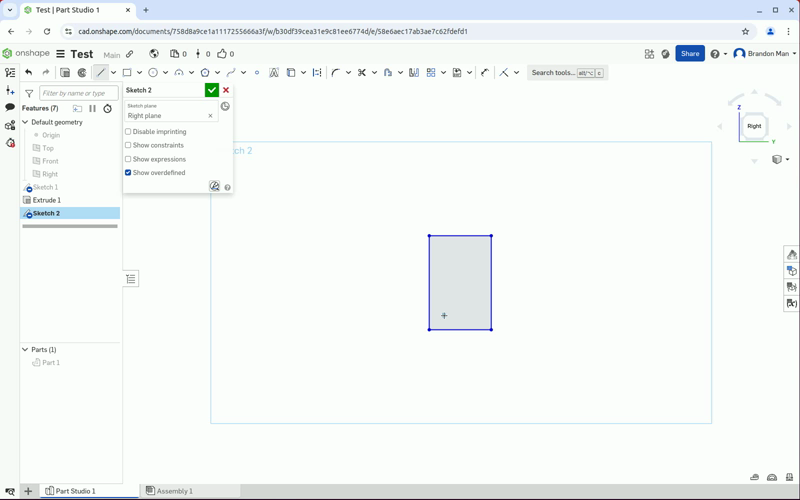
key_down(shift)
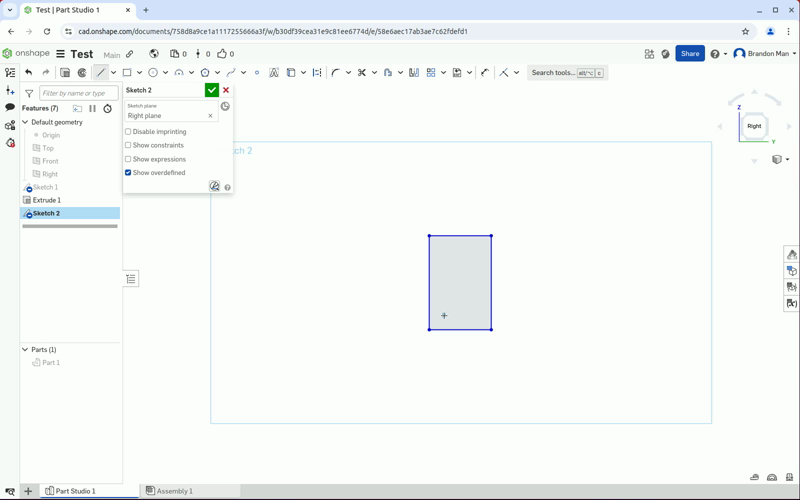
mouse_move(474, 315)
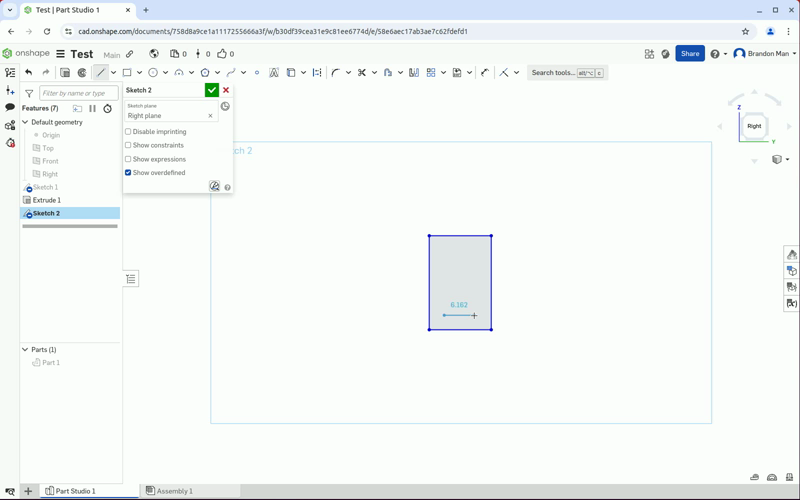
mouse_move(476, 315)
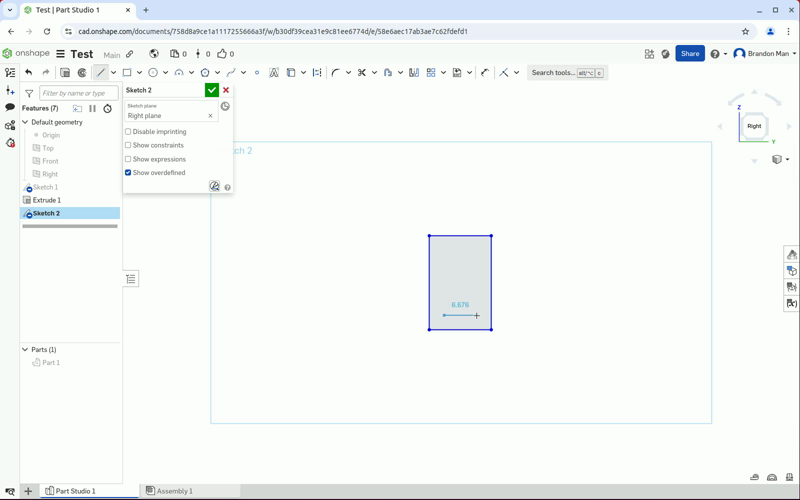
click(476, 315)
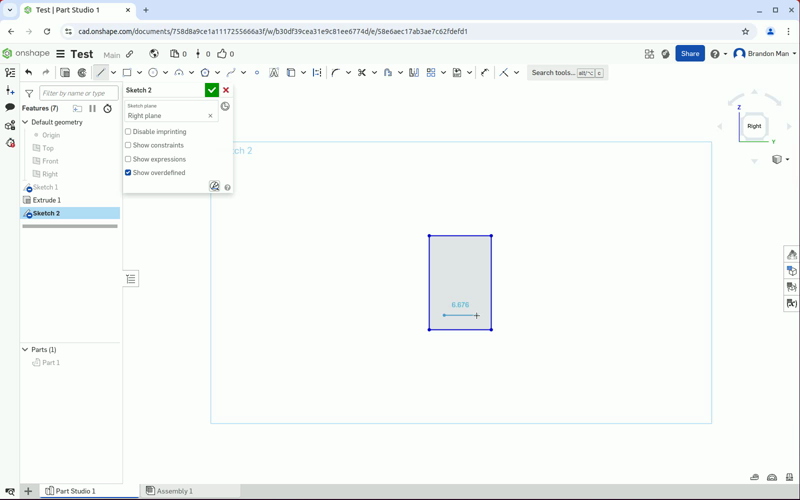
key_up(shift)
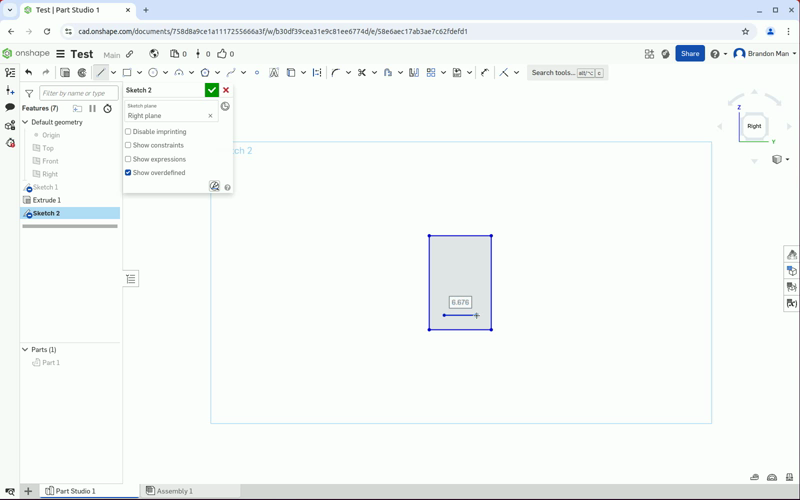
key_down(shift)
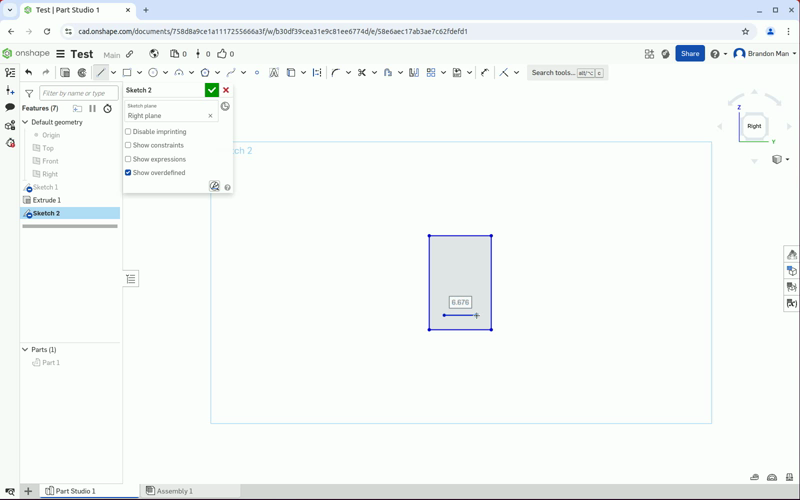
mouse_move(476, 250)
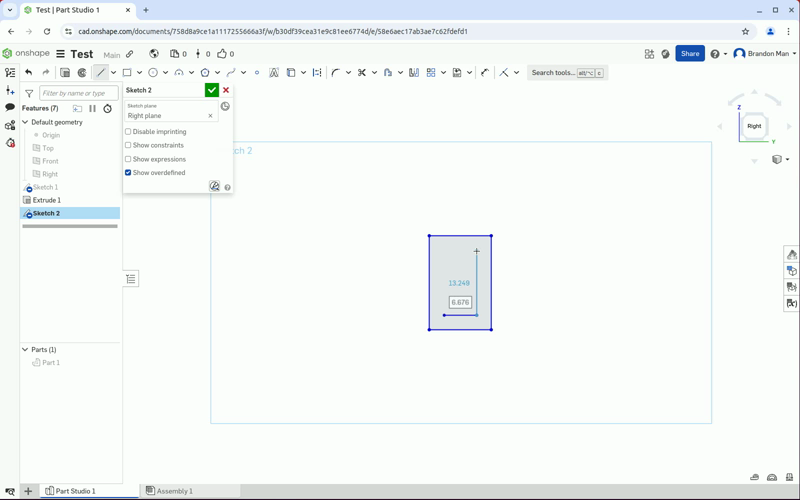
click(476, 250)
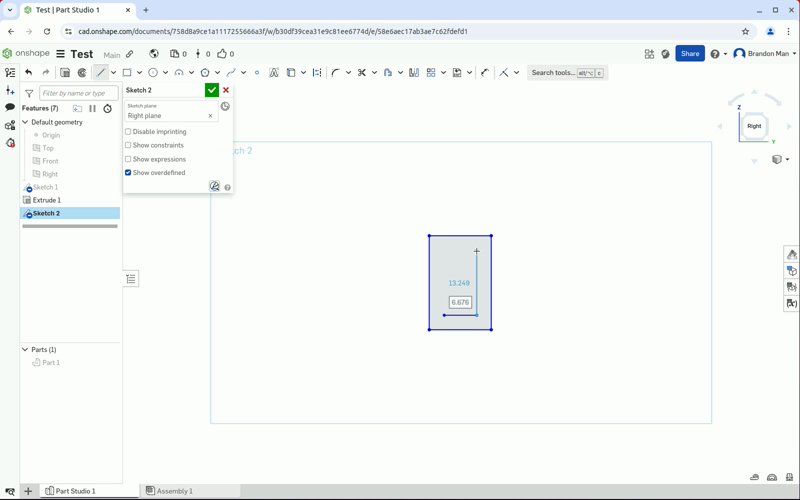
key_up(shift)
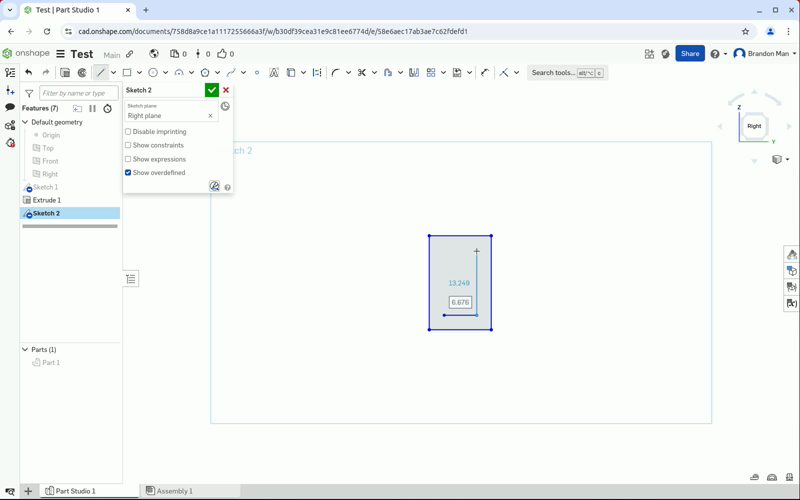
key_down(shift)
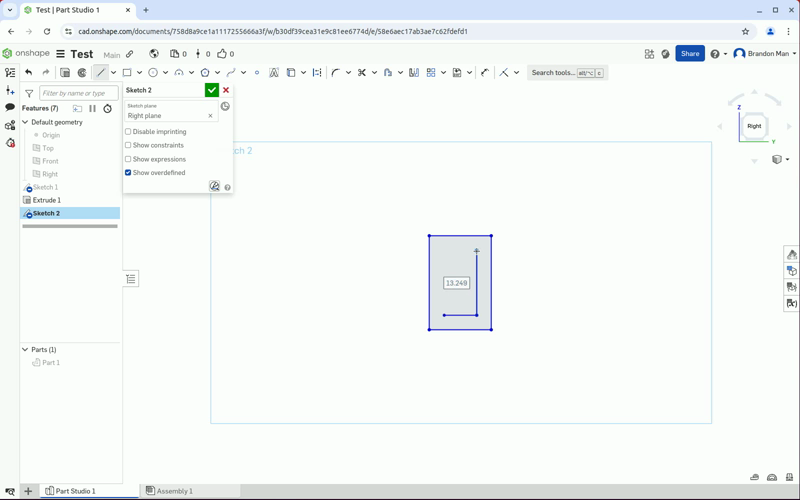
mouse_move(506, 250)
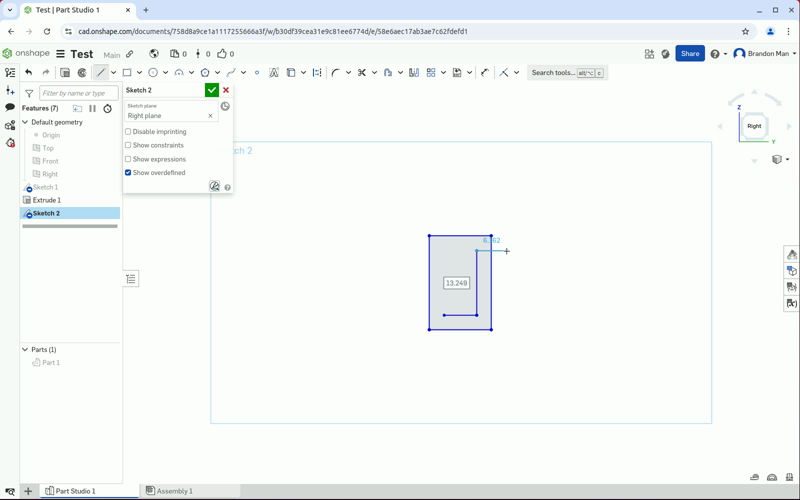
mouse_move(444, 250)
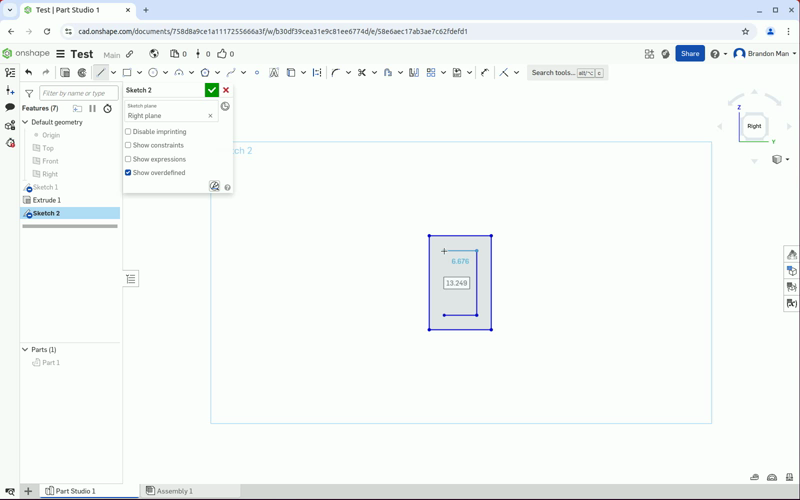
click(444, 250)
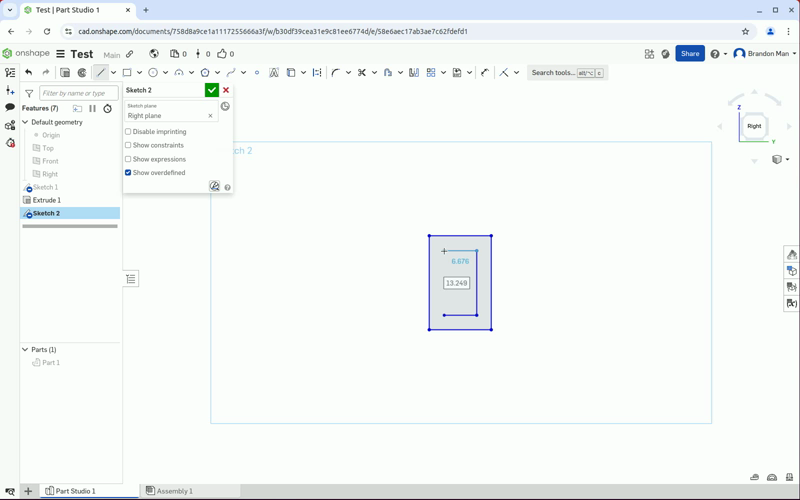
key_up(shift)
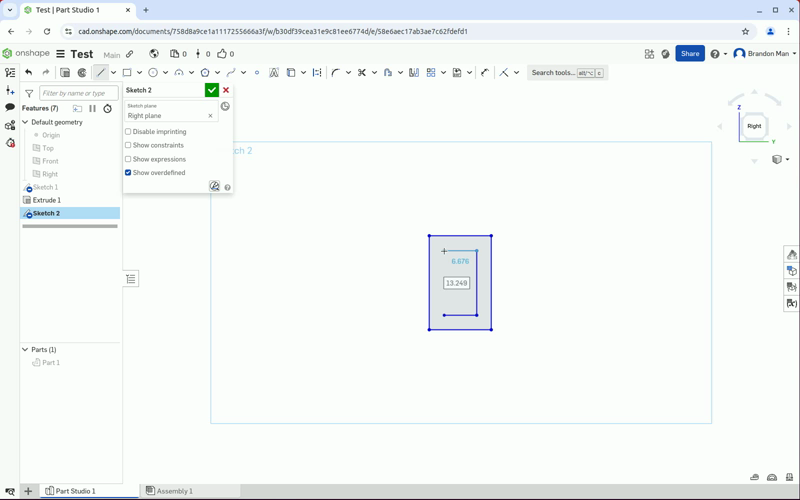
key_down(shift)
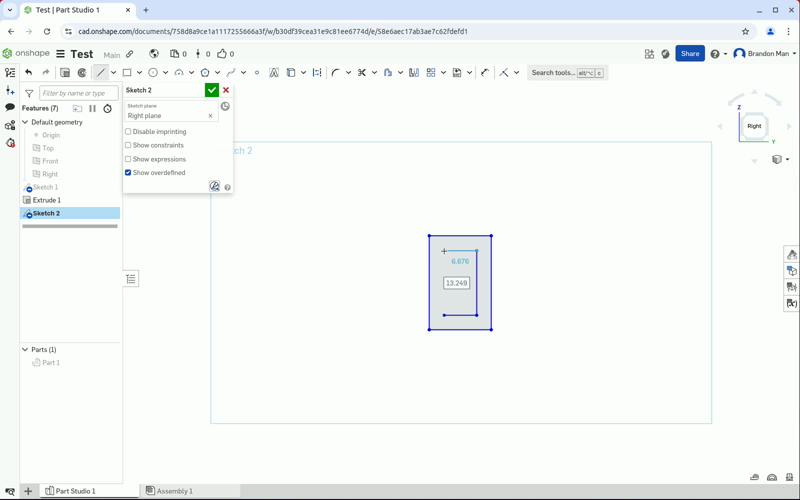
mouse_move(444, 315)
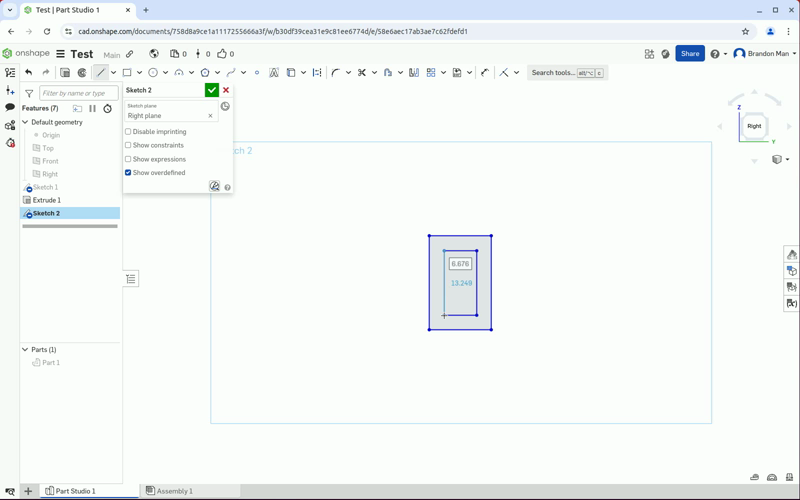
key_up(shift)
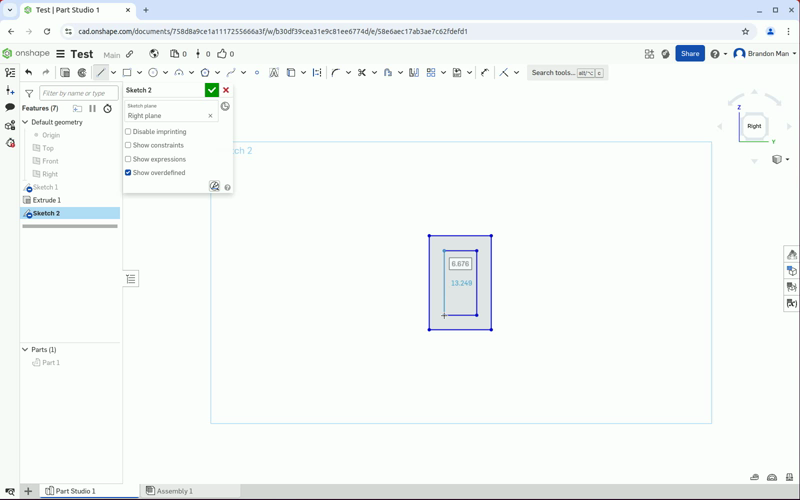
click(444, 315)
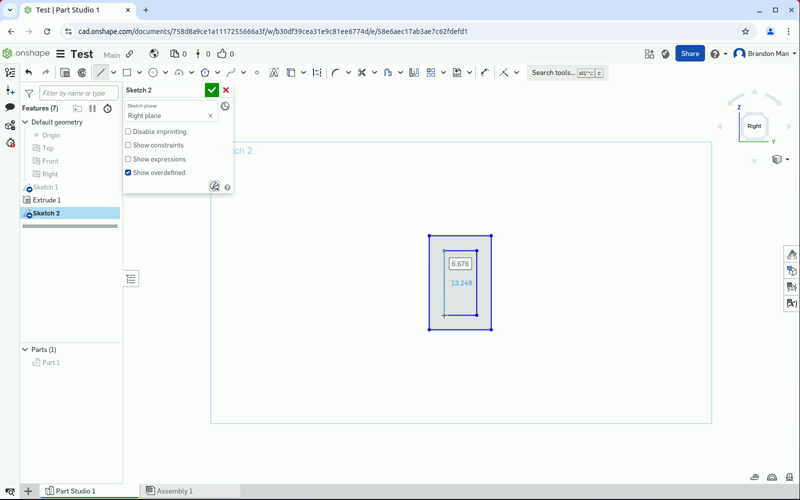
key(esc)
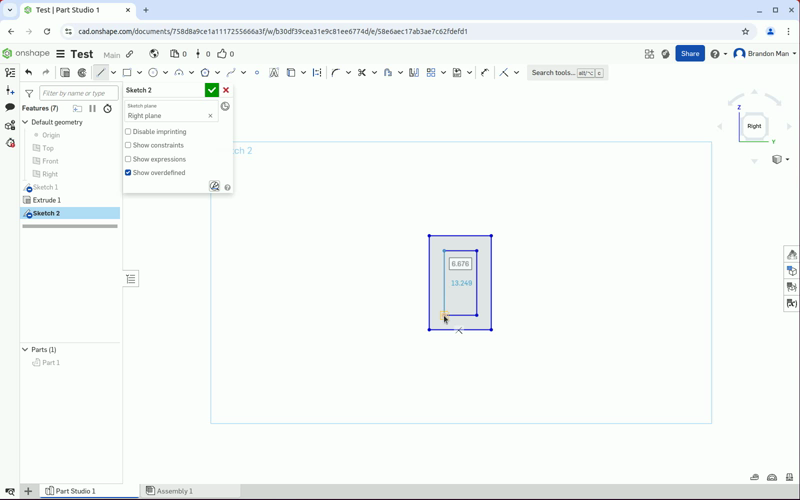
mouse_move(438, 266)
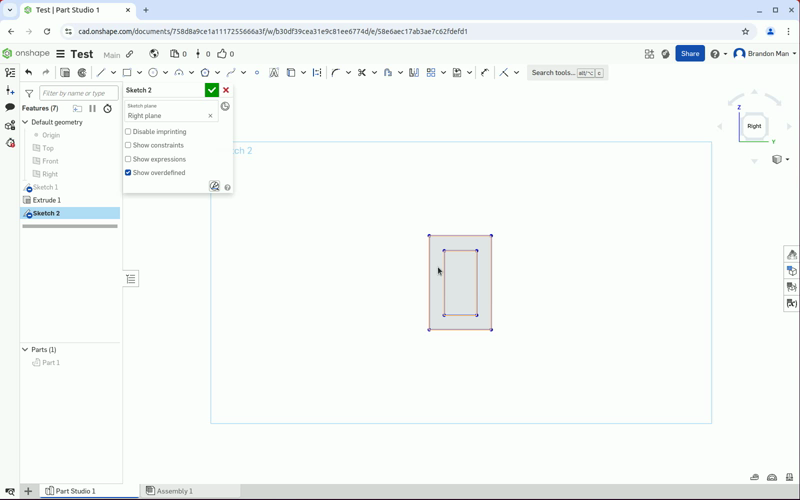
click(438, 266)
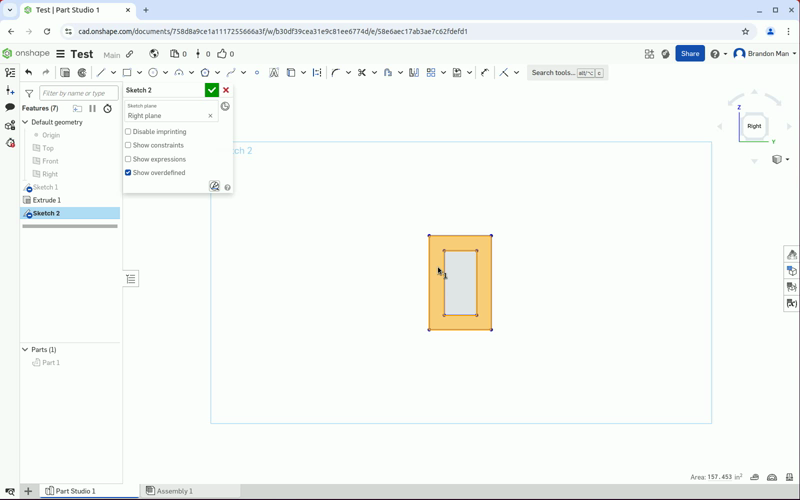
mouse_move(73, 352)
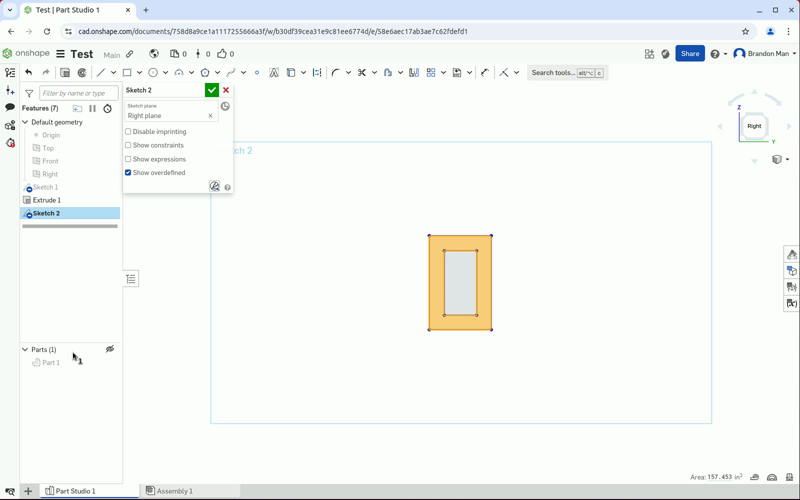
key(shift+y)
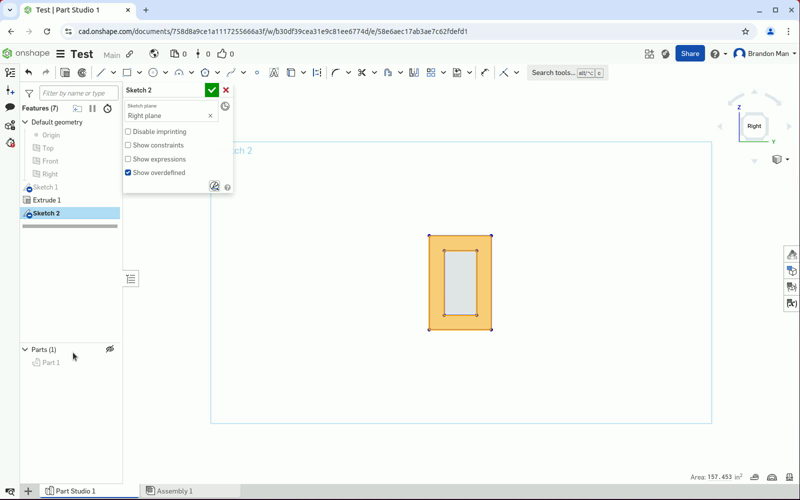
key(shift+e)
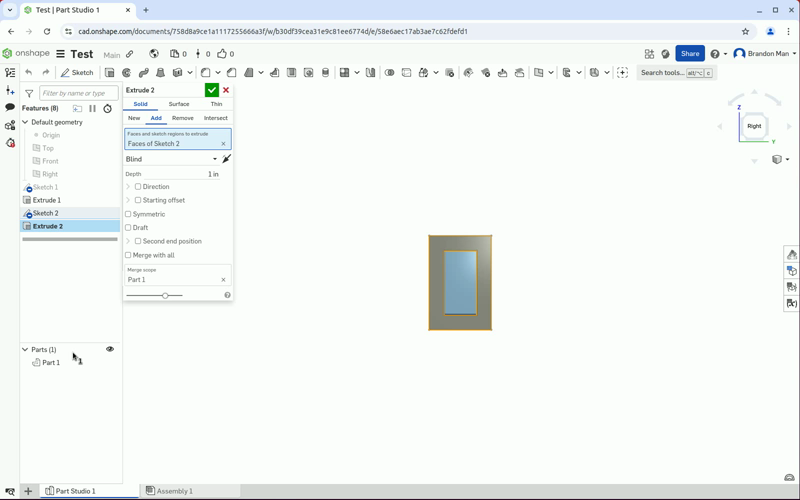
mouse_move(143, 106)
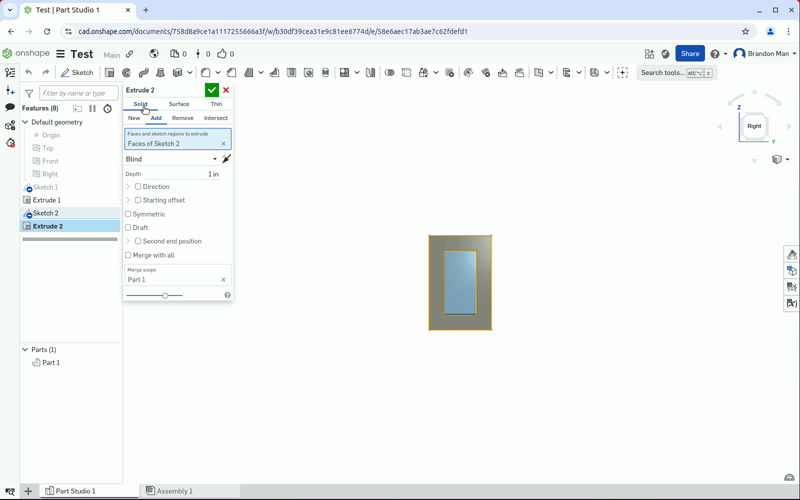
click(143, 106)
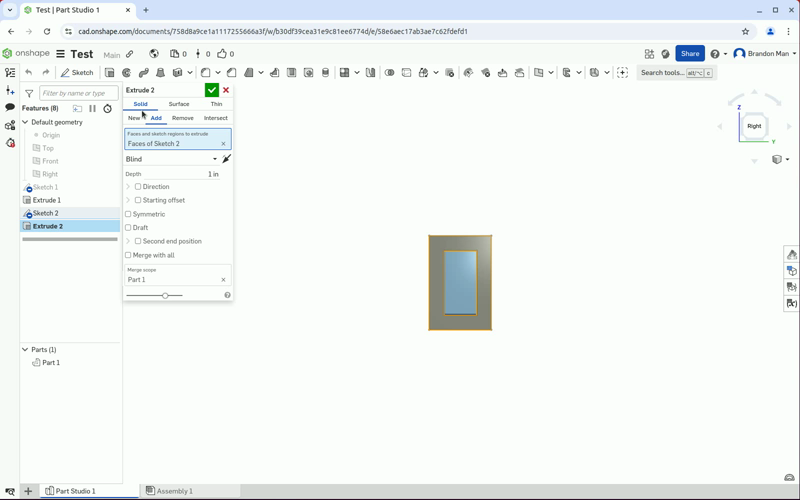
mouse_move(137, 120)
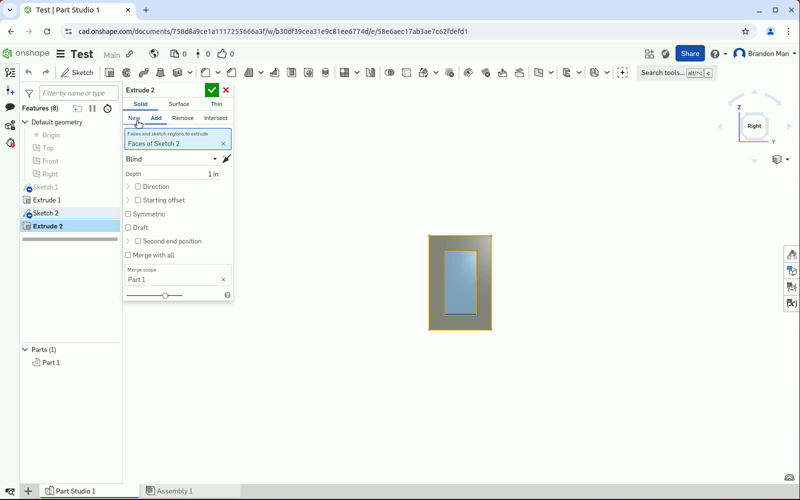
click(137, 120)
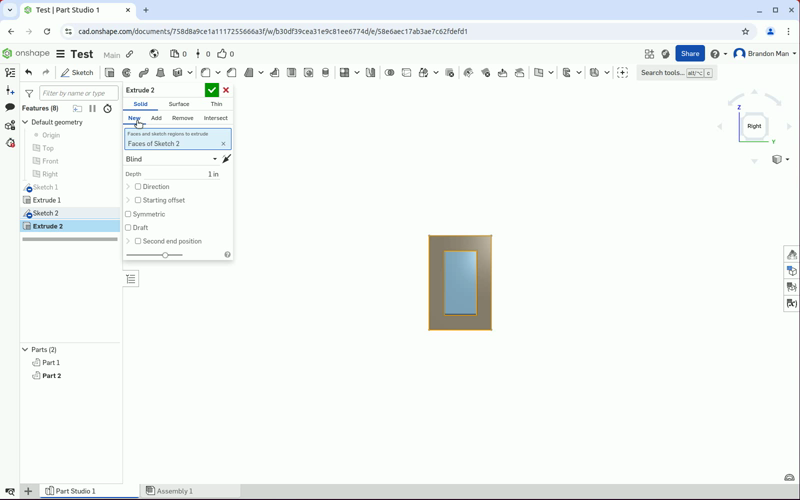
key(tab, 4)
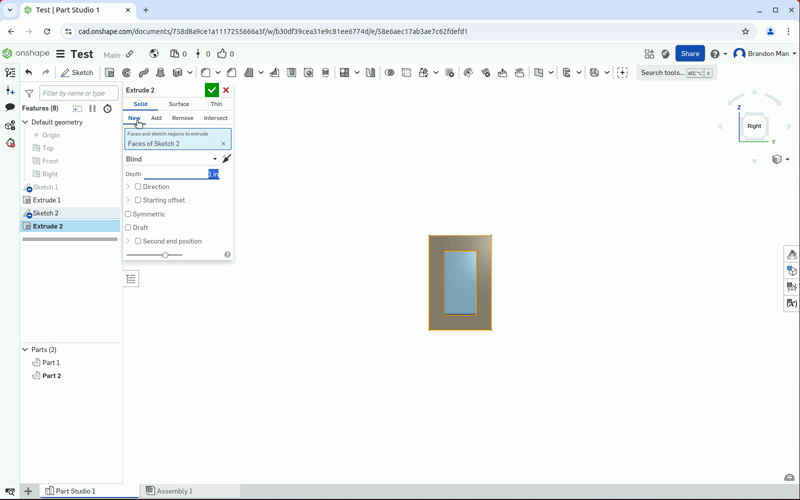
text(23.108)
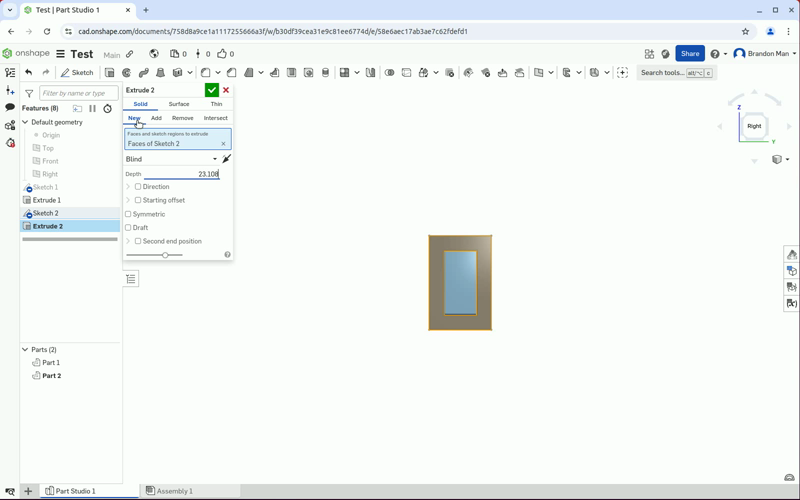
key(enter)
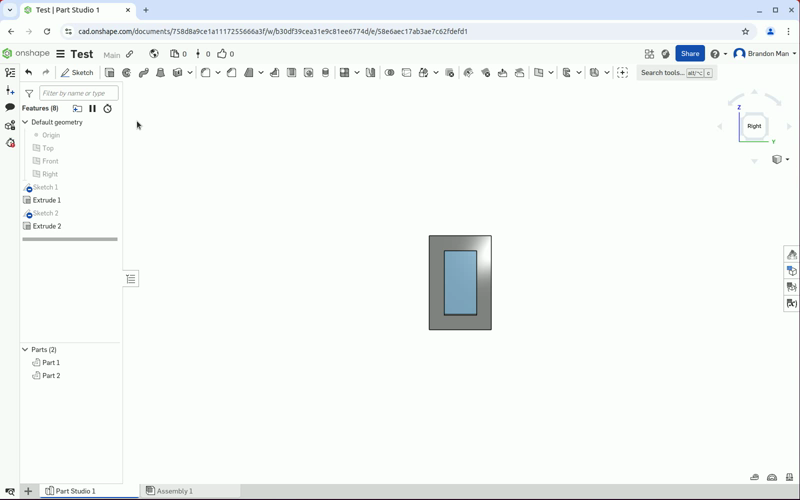
key(shift+h)
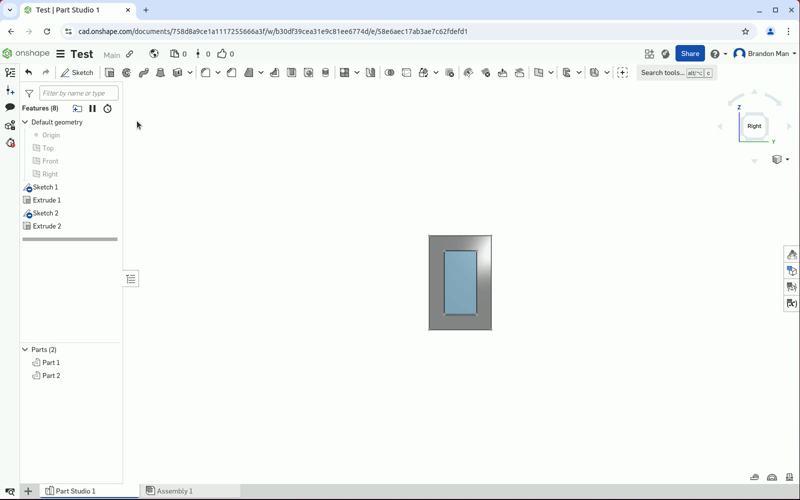
key(shift+h)
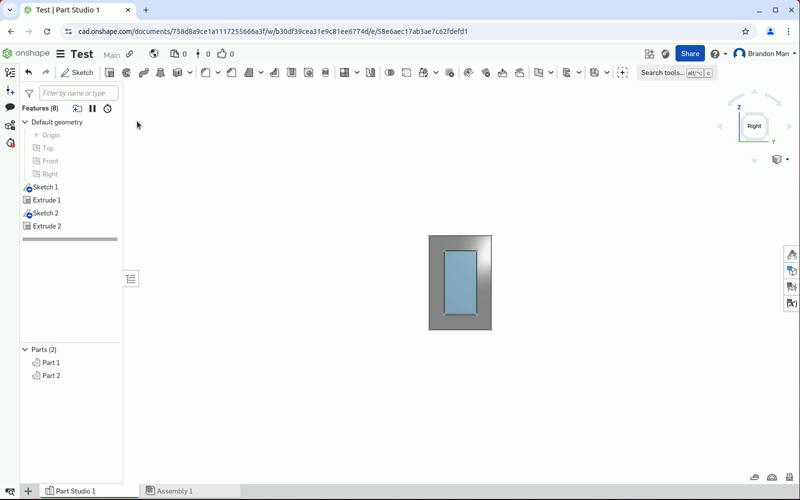
key(shift+7)
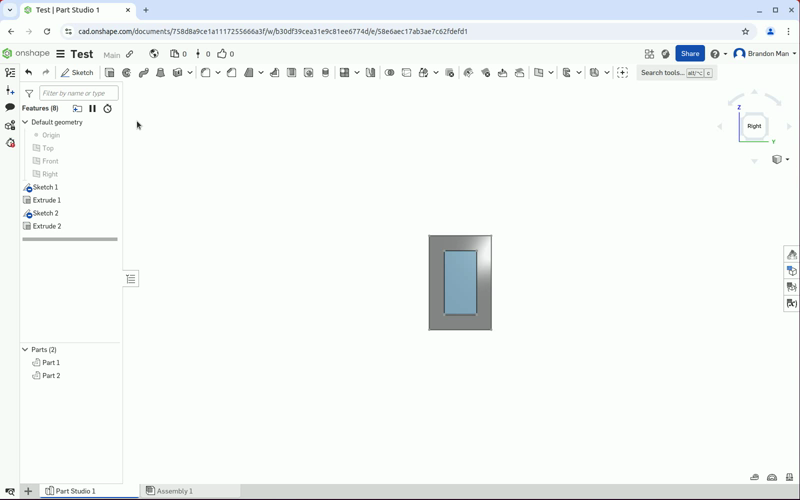
key(right, 2)
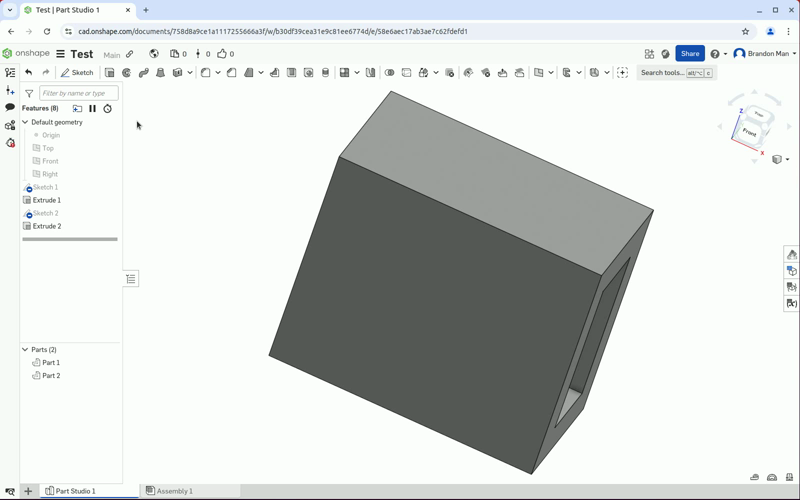
key(down, 2)
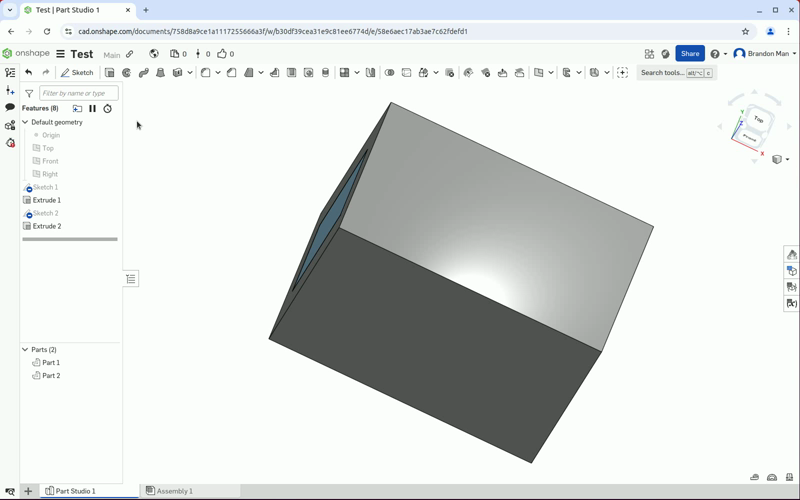
key(up, 2)
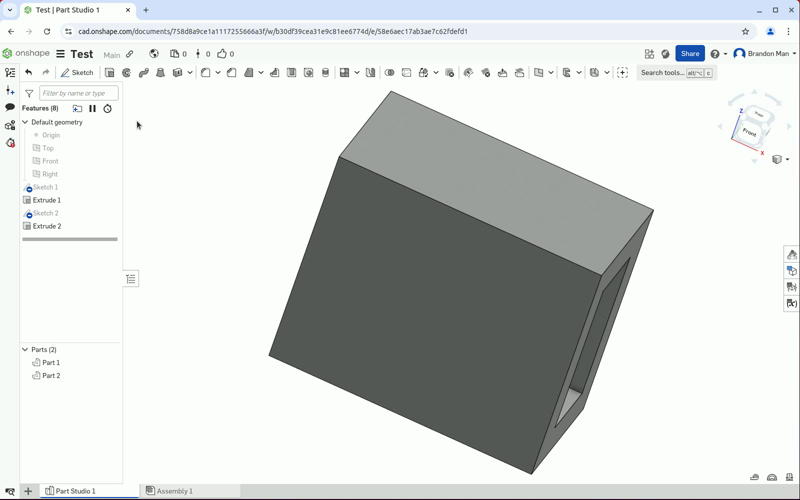
key(left, 2)
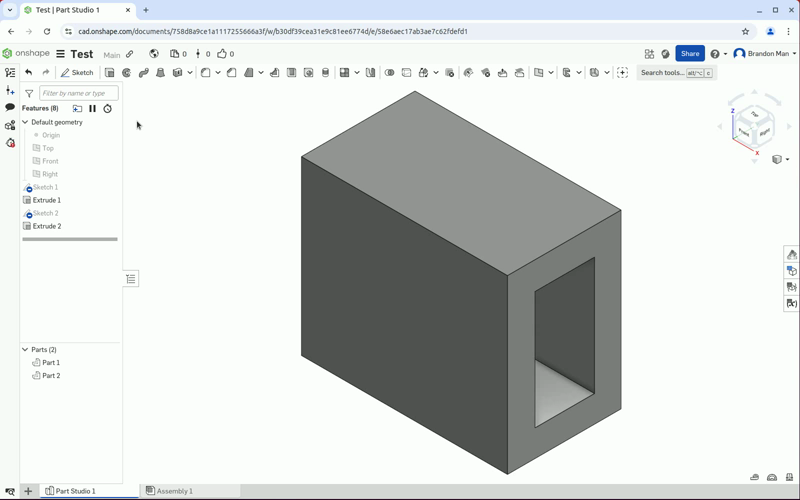
mouse_move(73, 189)
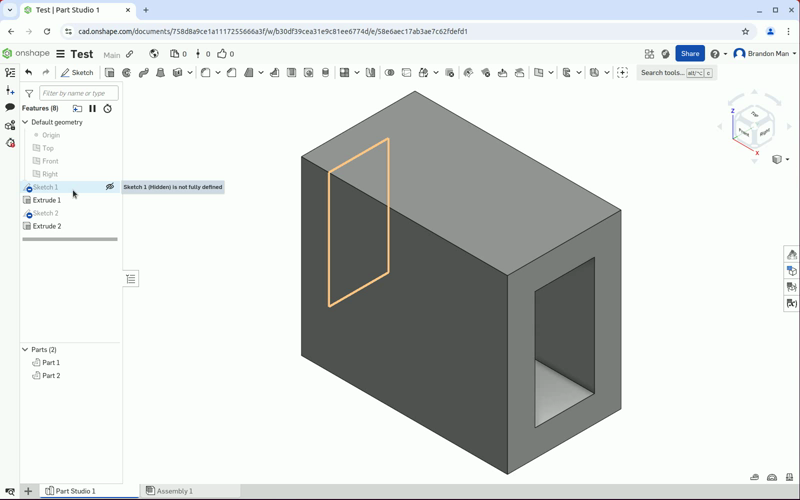
click(73, 189)